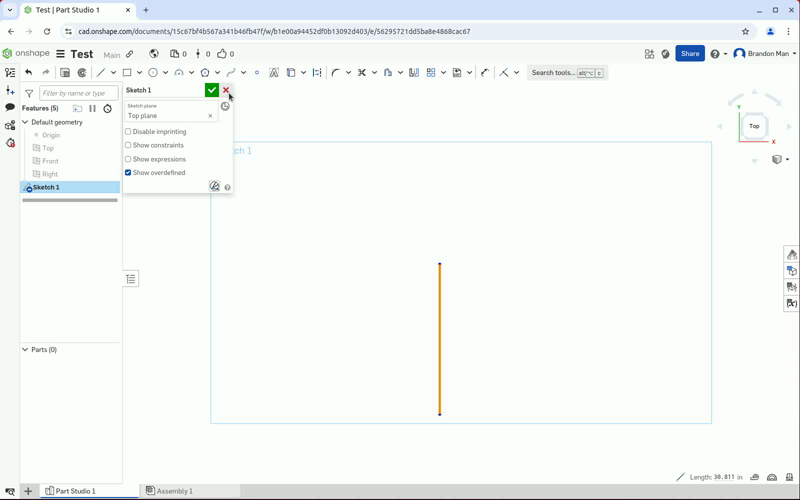
key(shift+h)
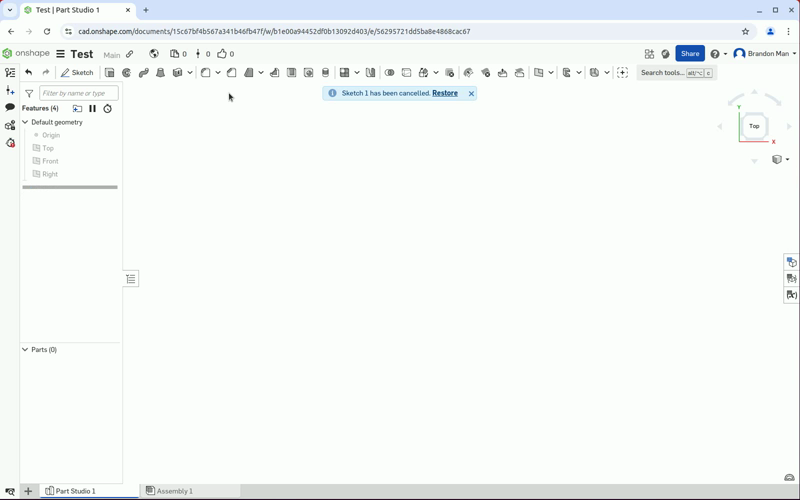
mouse_move(73, 352)
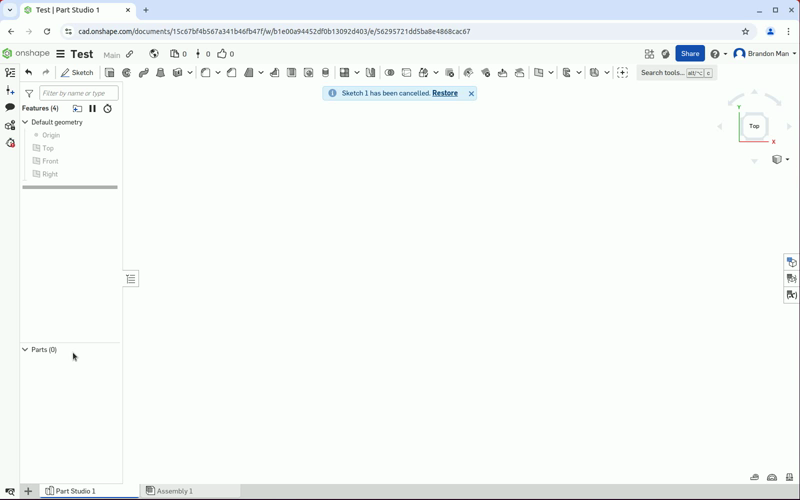
key(y)
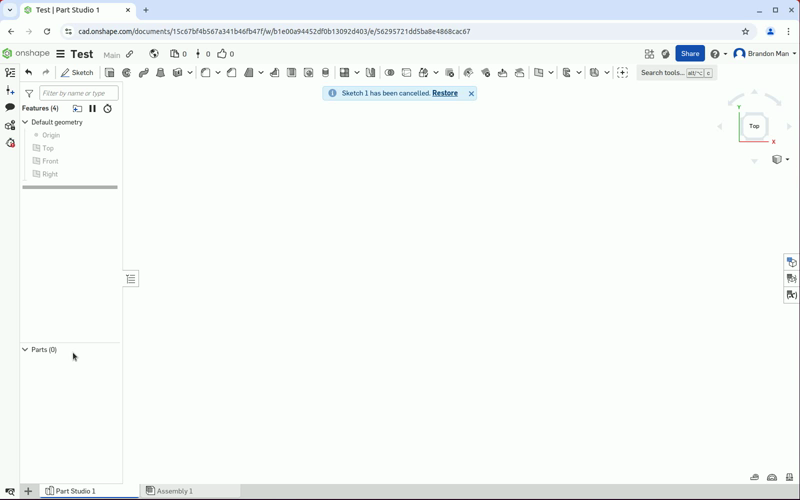
key(shift+p)
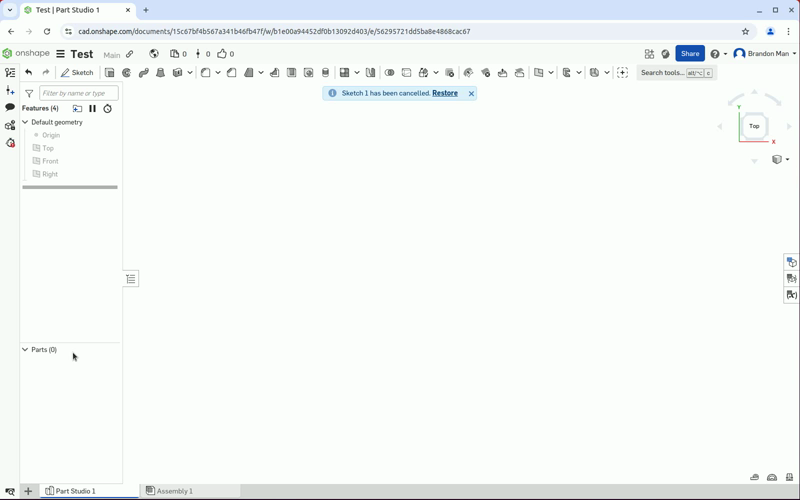
key(space)
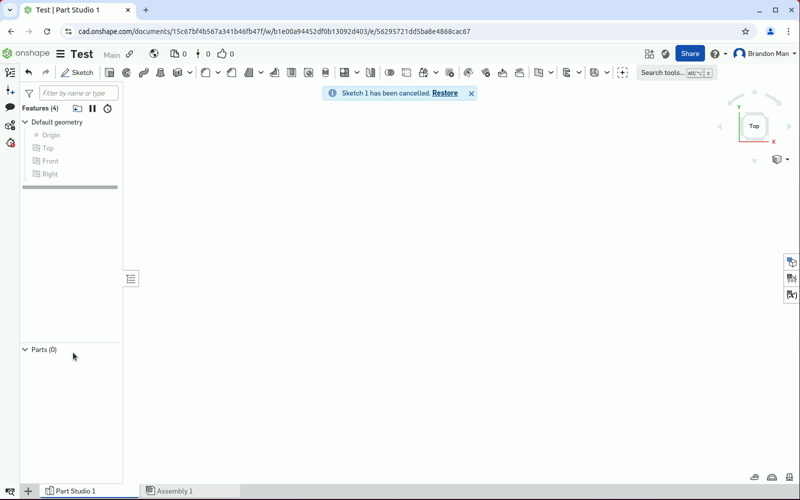
key_down(shift)
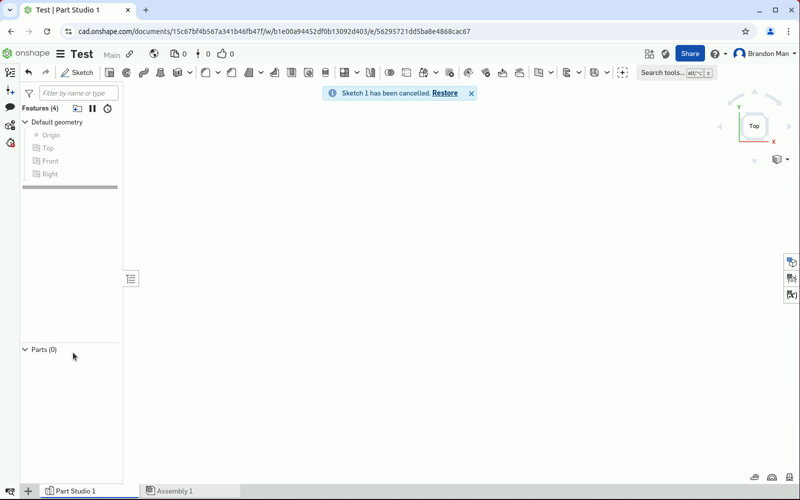
key(up)
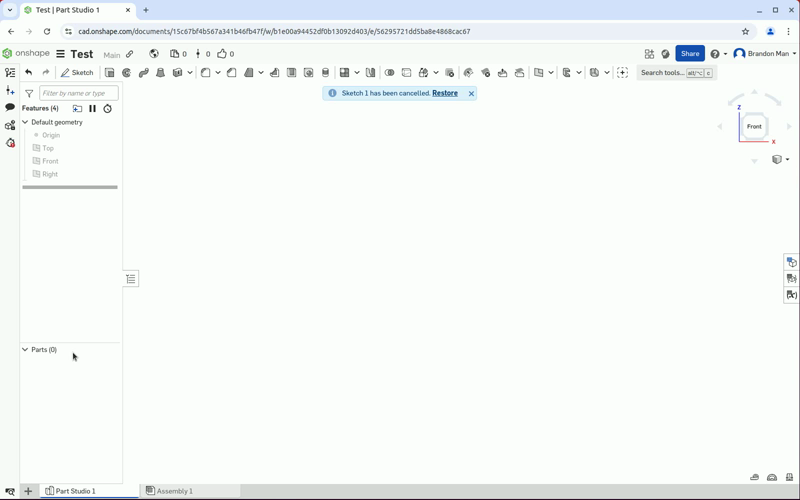
key_up(shift)
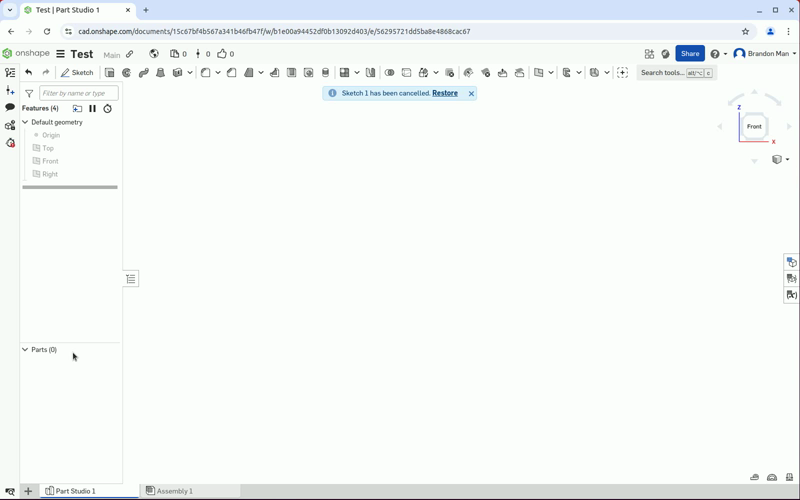
mouse_move(73, 352)
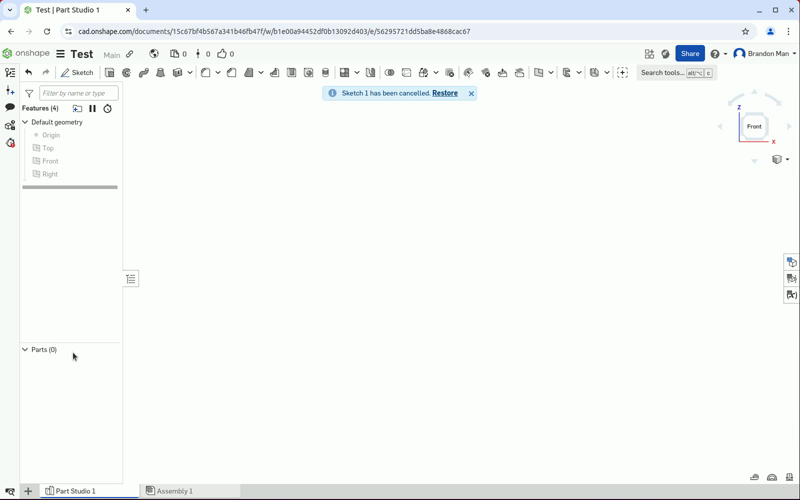
key(shift+y)
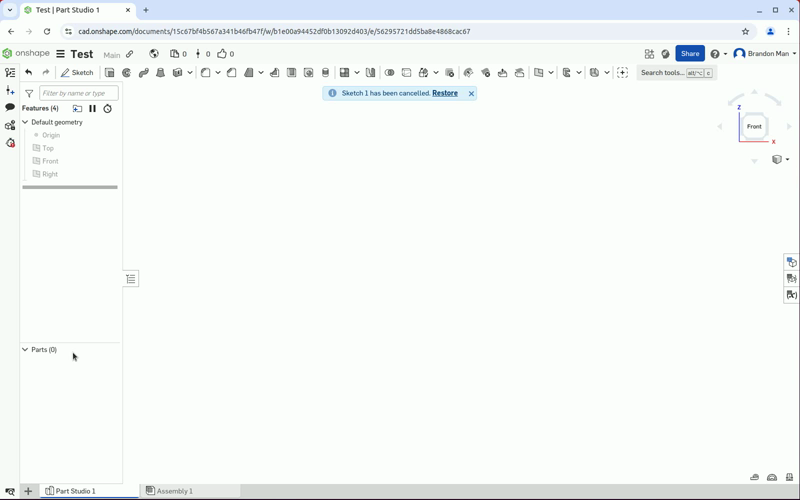
key(shift+s)
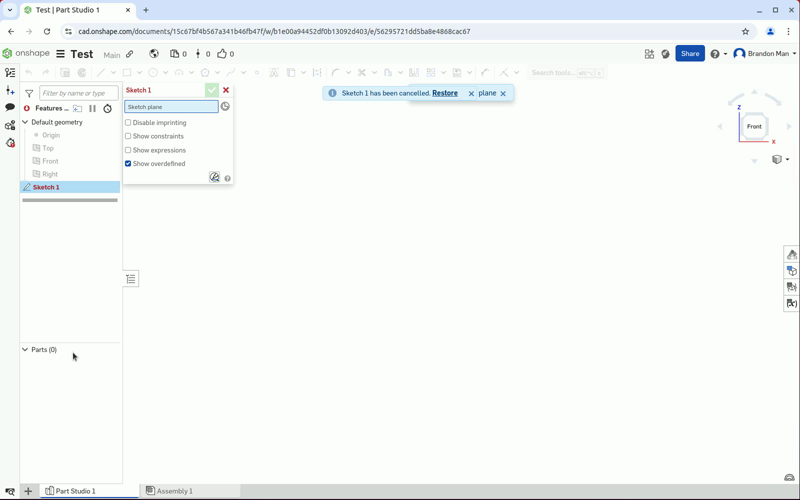
mouse_move(73, 163)
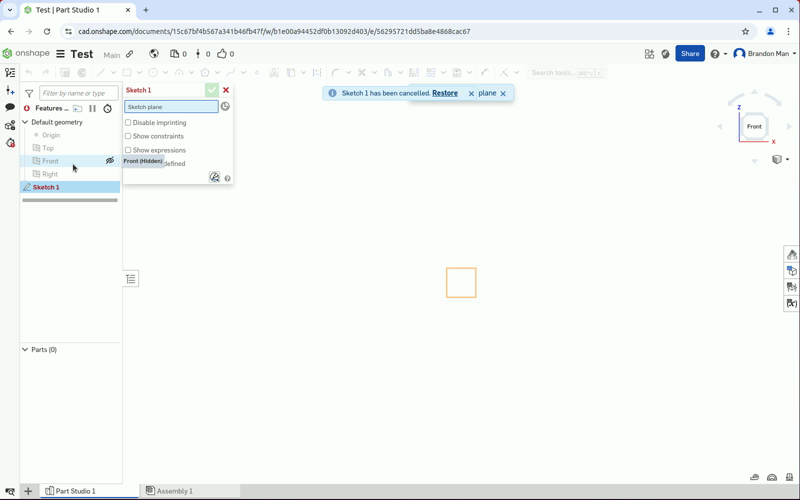
click(73, 163)
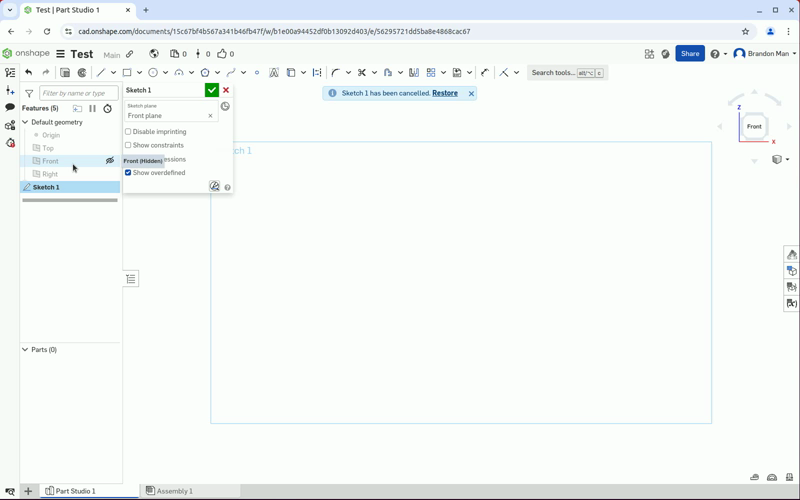
mouse_move(73, 352)
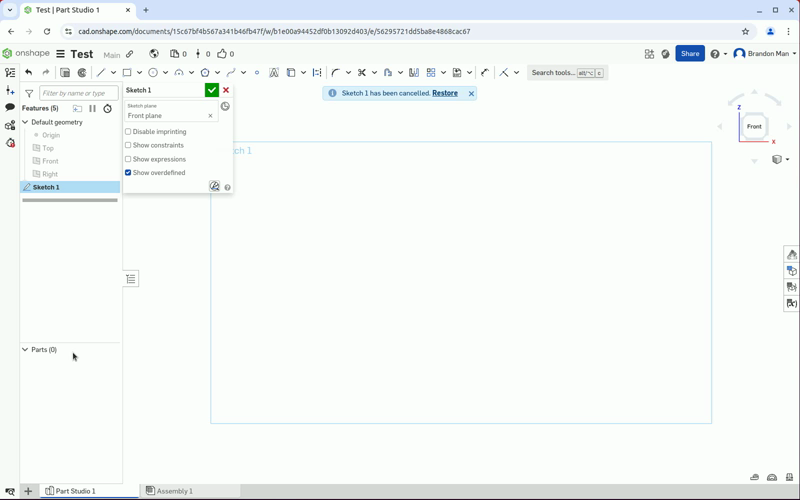
key(y)
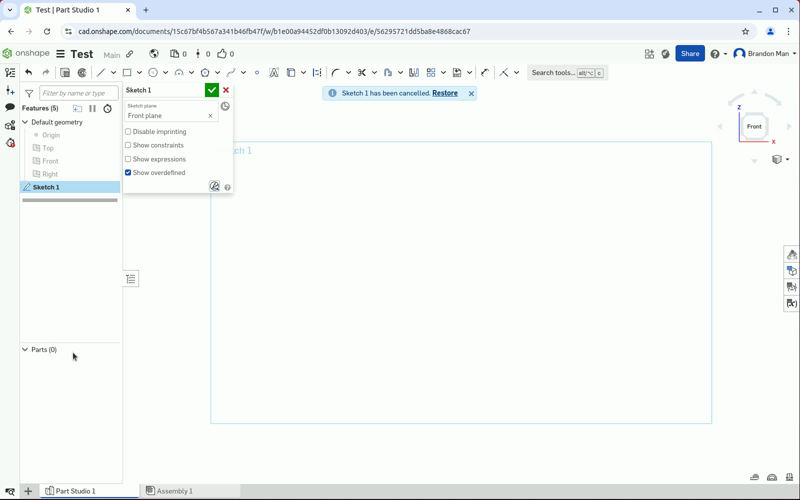
key(l)
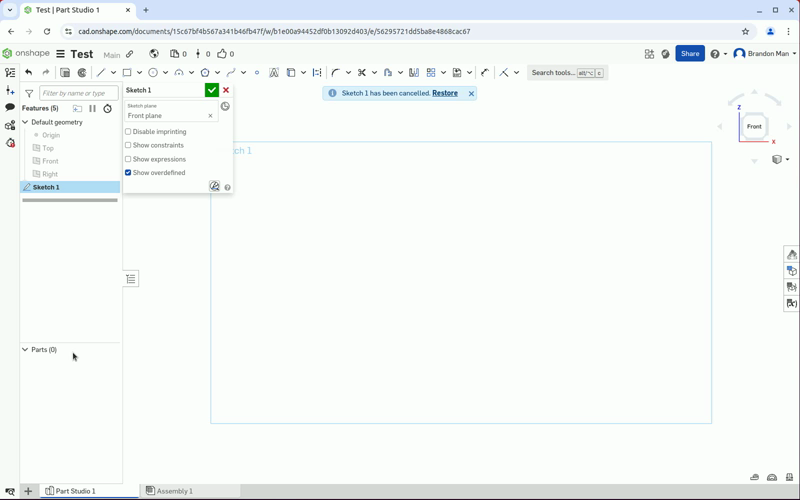
key_down(shift)
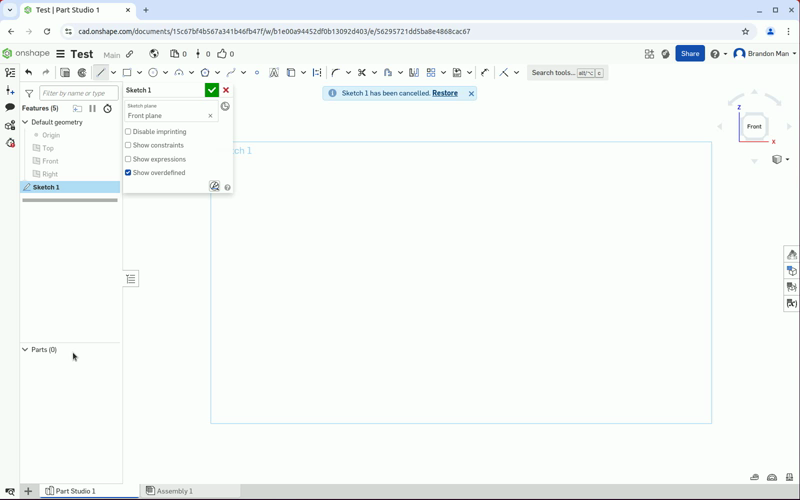
mouse_move(366, 340)
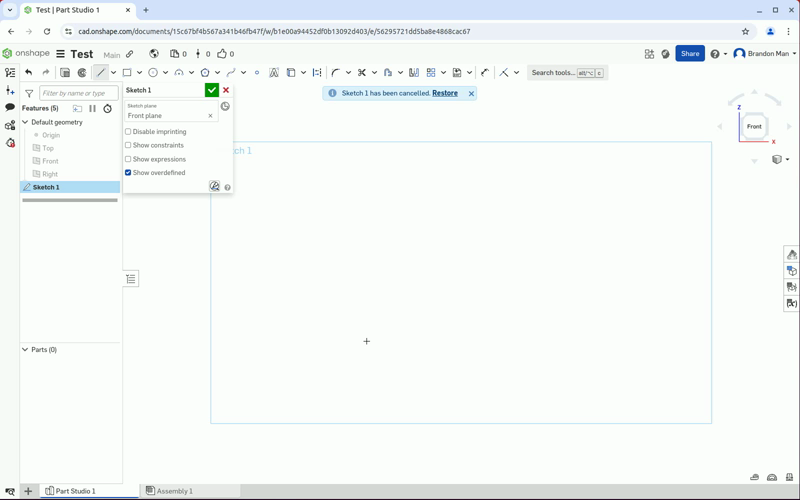
click(366, 340)
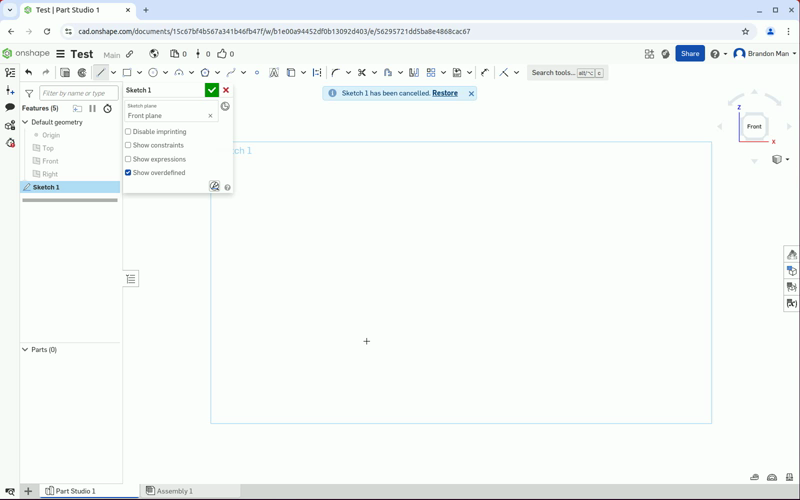
key_up(shift)
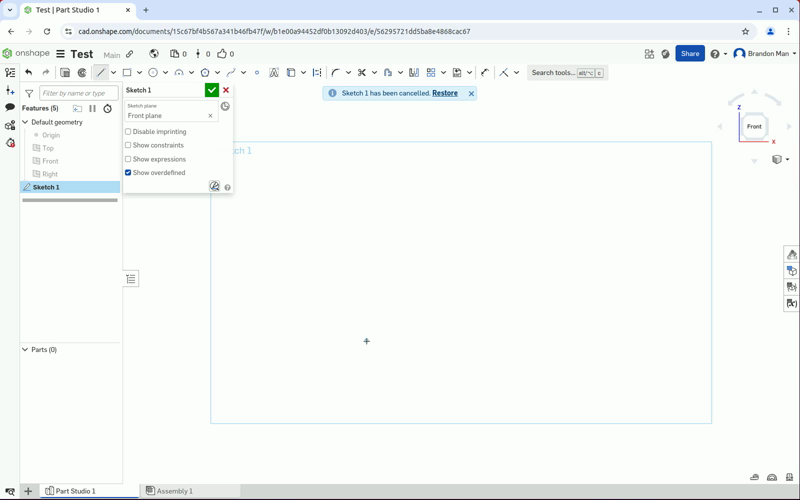
key_down(shift)
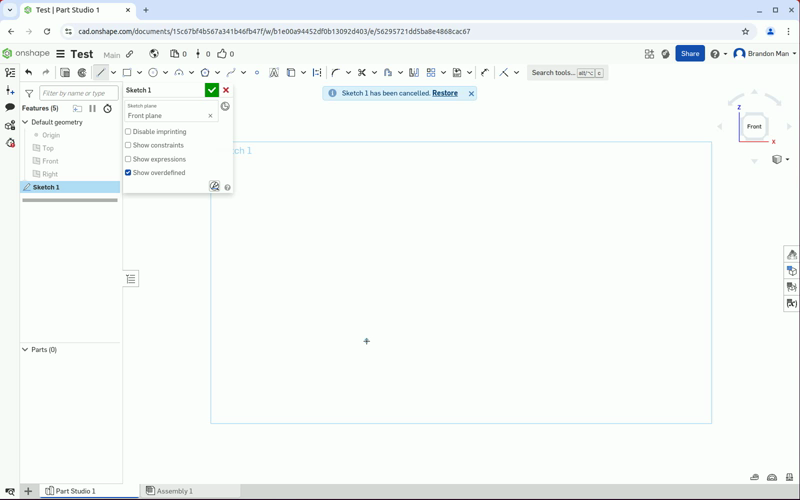
mouse_move(553, 340)
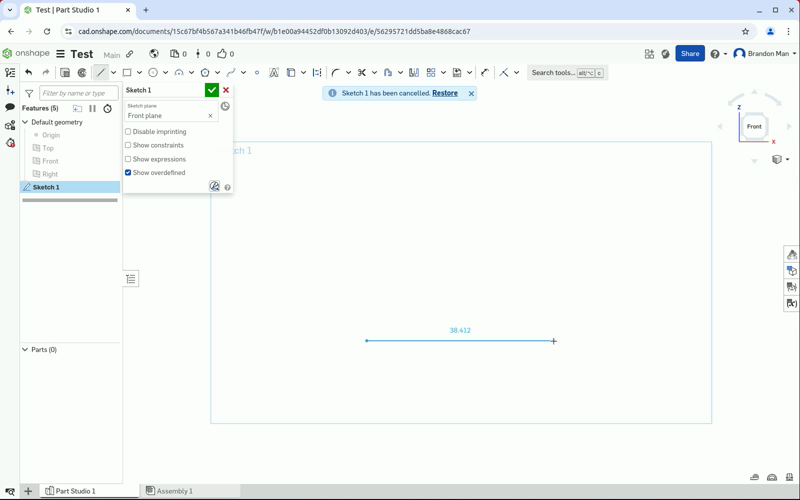
click(553, 340)
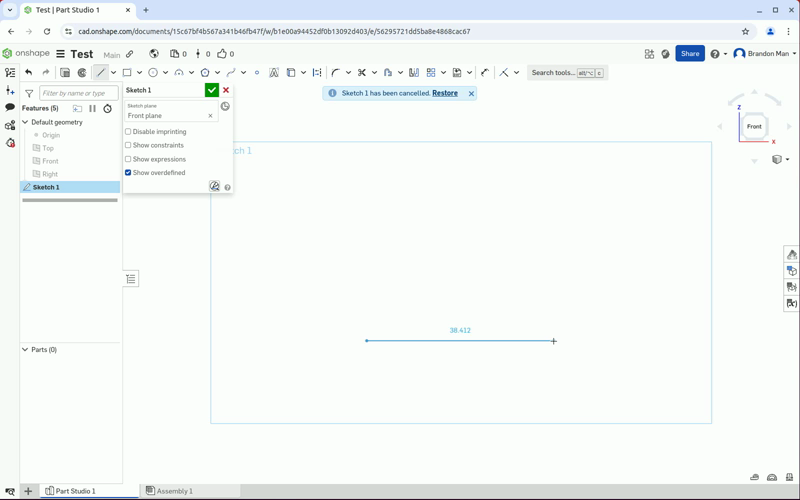
key_up(shift)
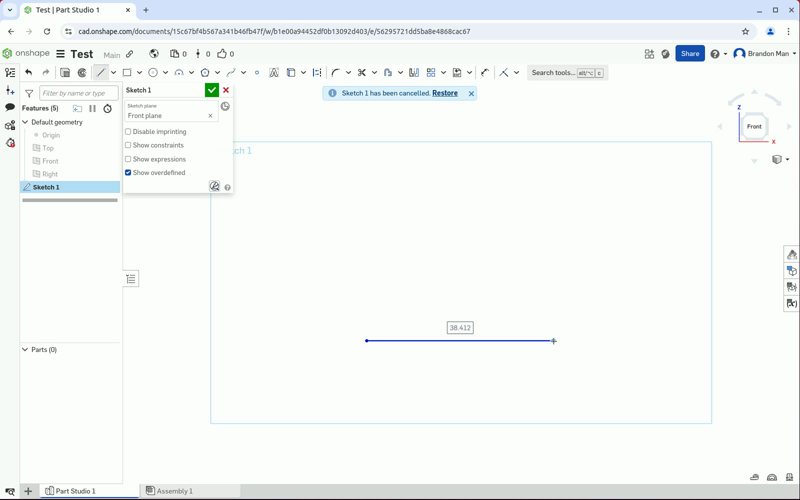
key_down(shift)
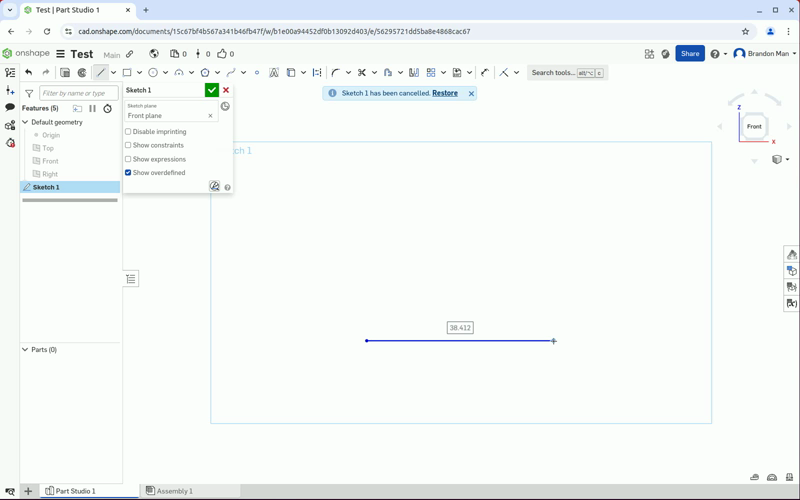
mouse_move(553, 228)
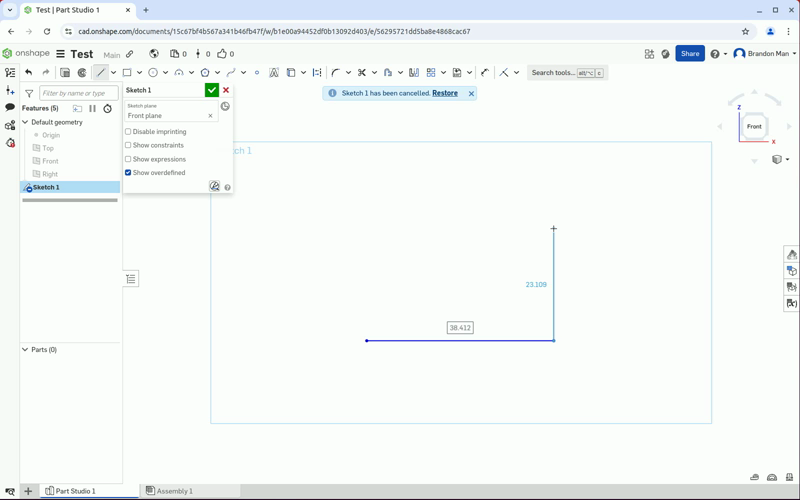
click(553, 228)
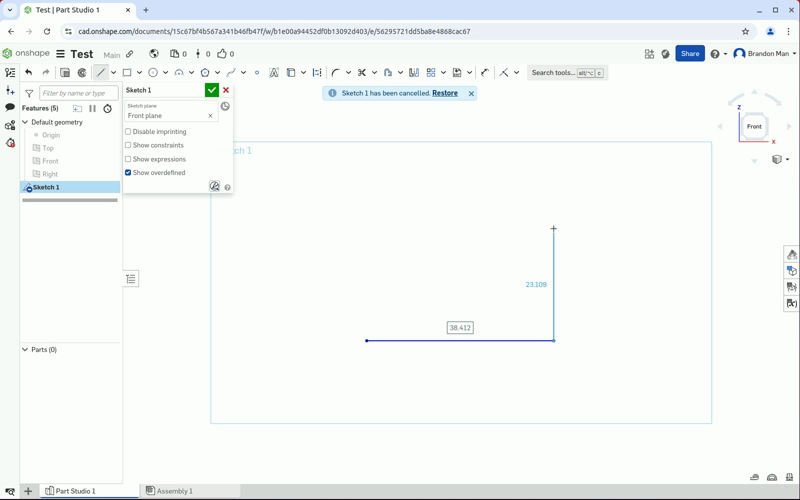
key_up(shift)
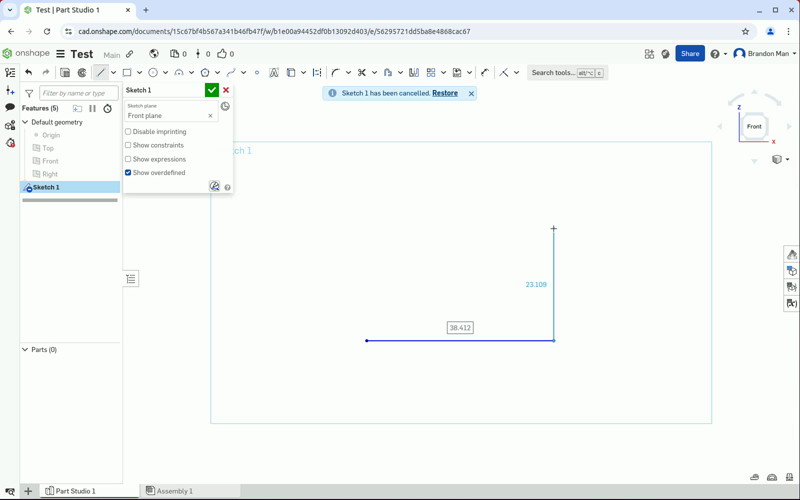
key_down(shift)
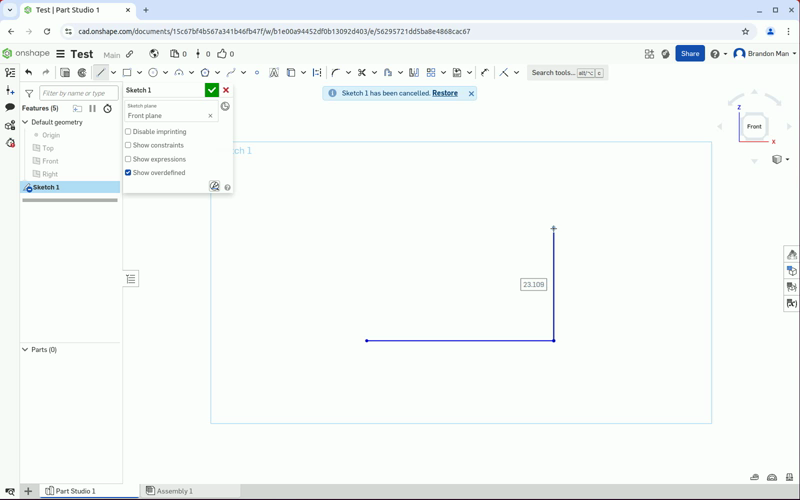
mouse_move(366, 228)
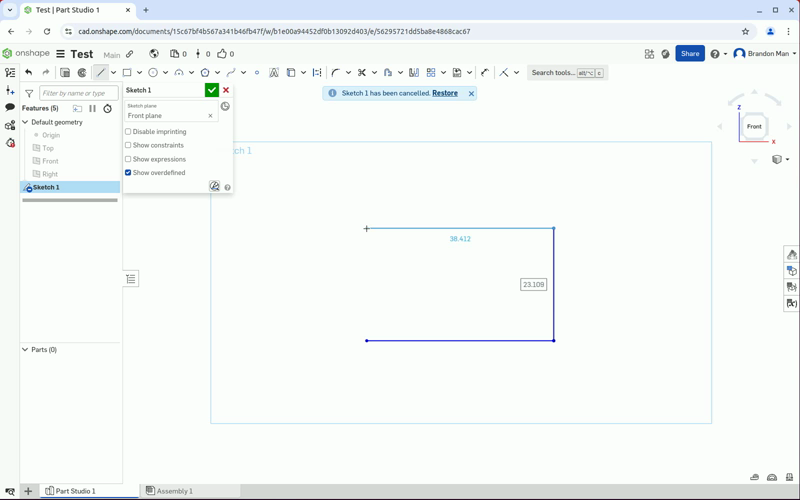
click(366, 228)
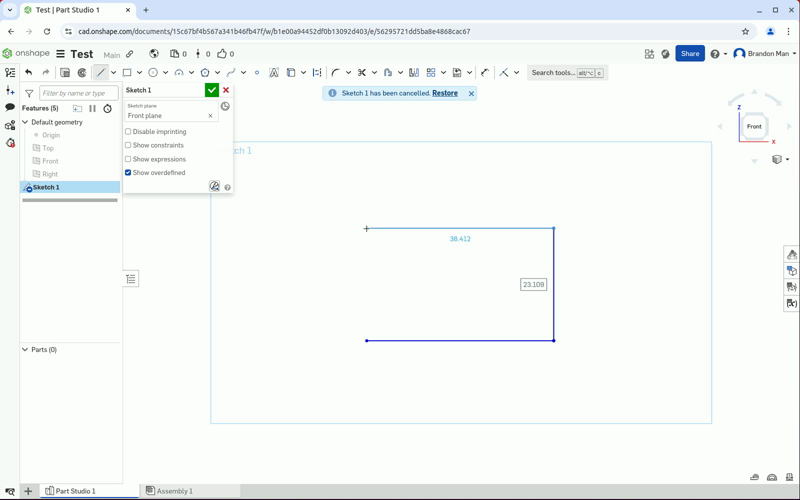
key_up(shift)
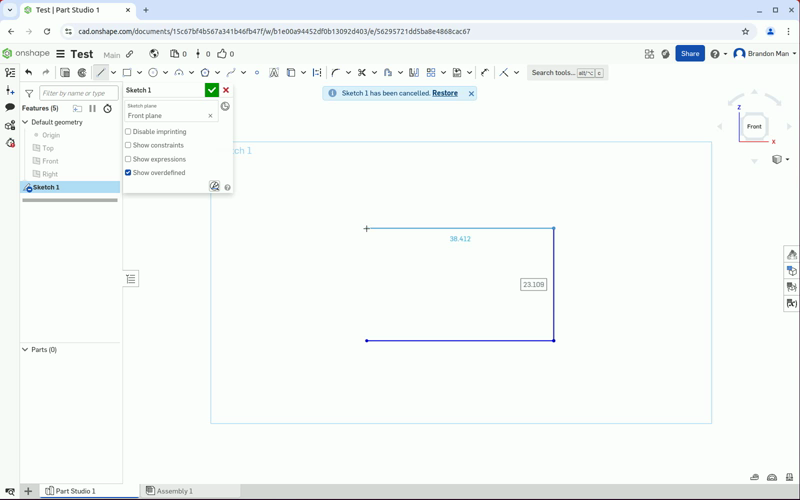
key_down(shift)
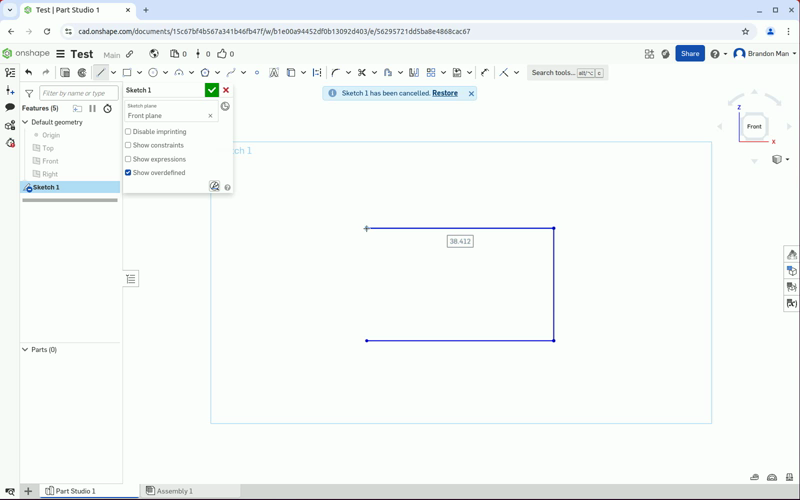
mouse_move(366, 340)
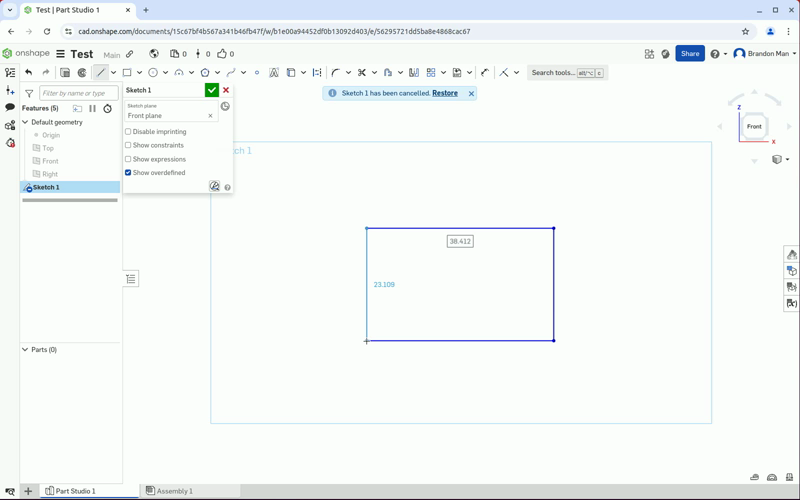
key_up(shift)
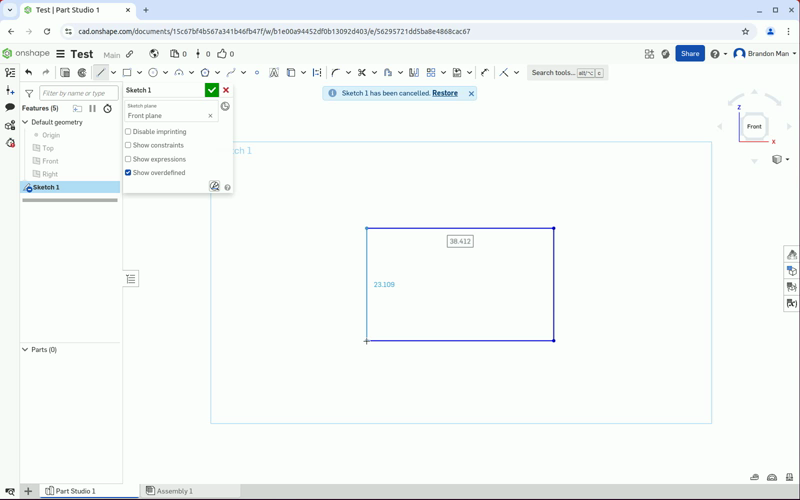
click(366, 340)
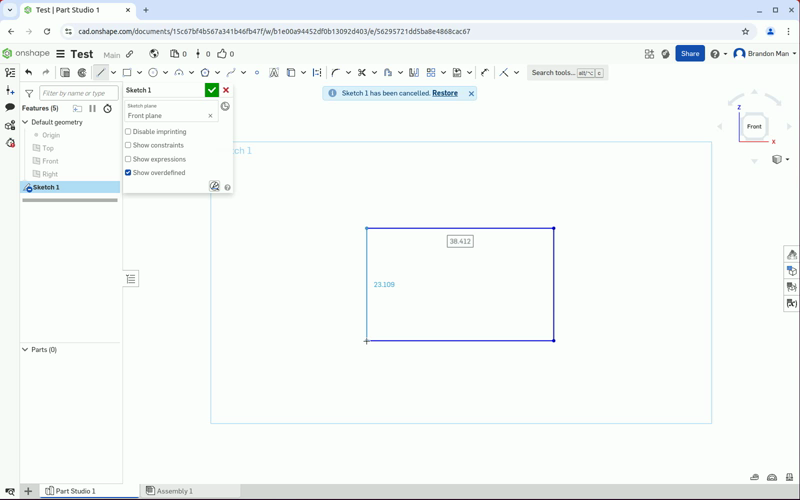
key(esc)
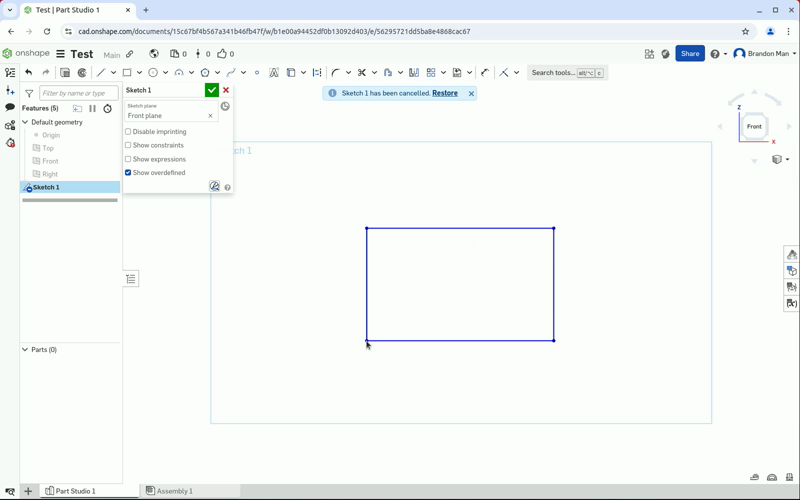
mouse_move(500, 293)
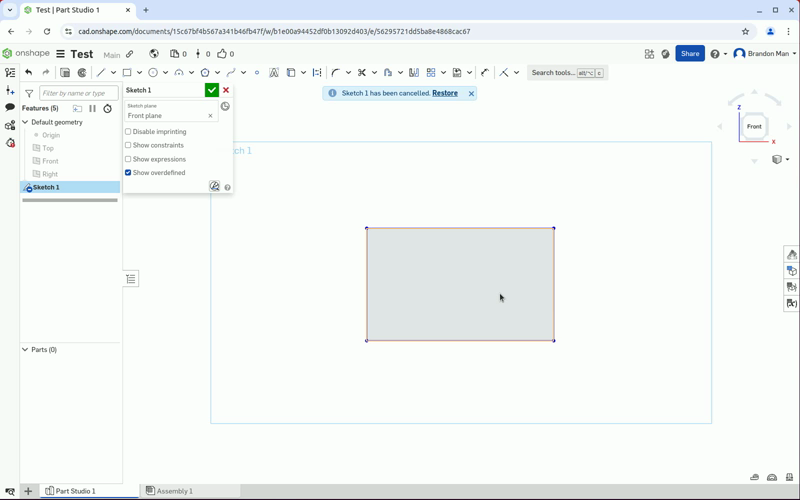
click(500, 293)
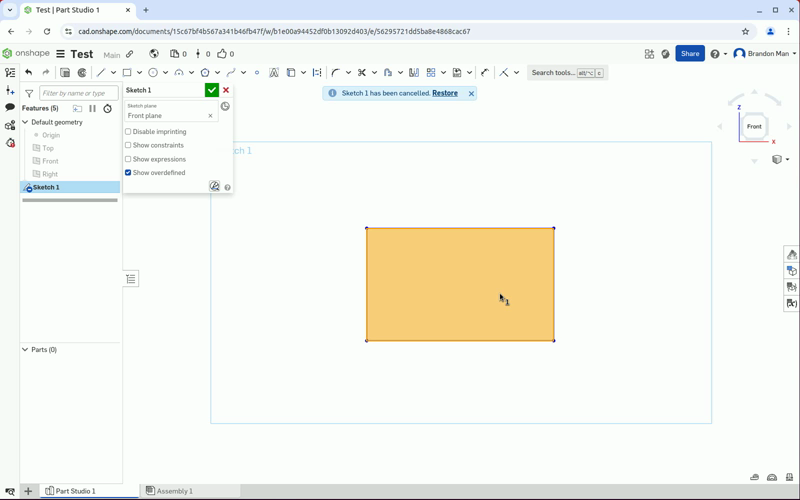
mouse_move(73, 352)
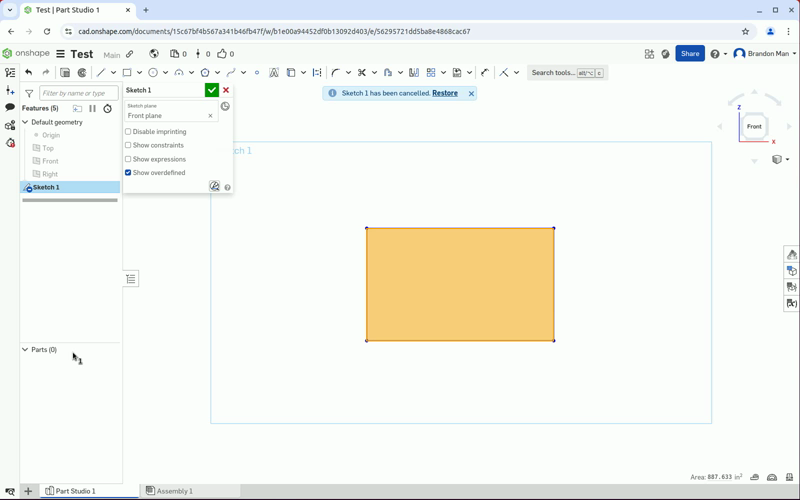
key(shift+y)
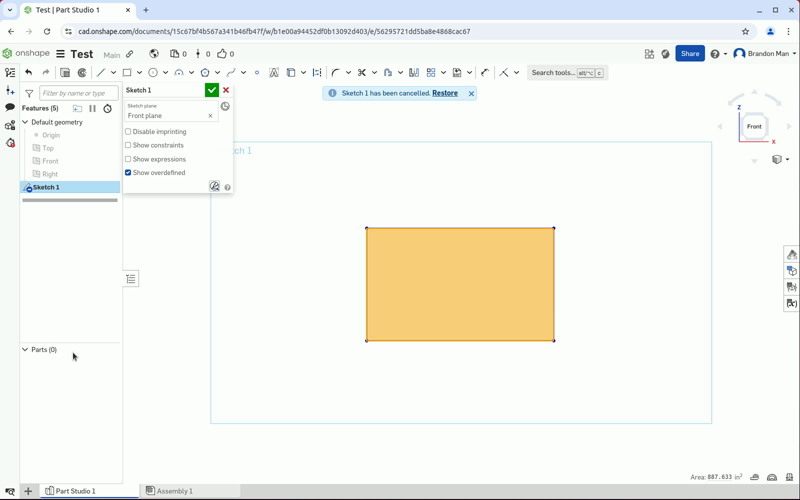
key(shift+e)
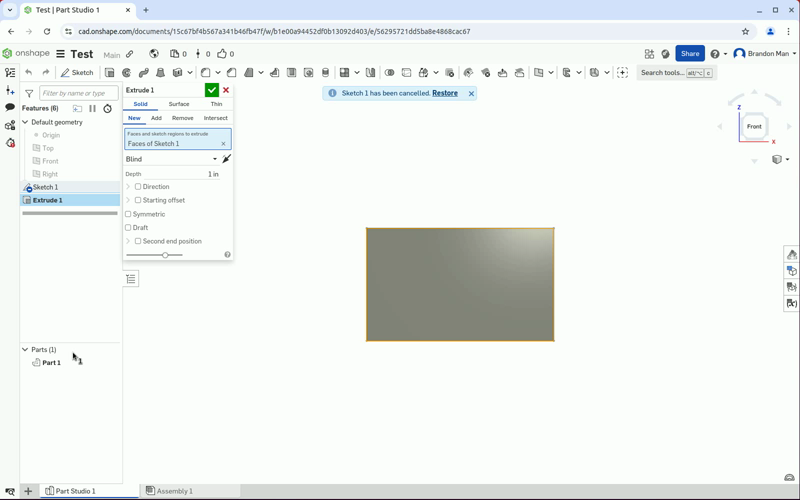
mouse_move(143, 106)
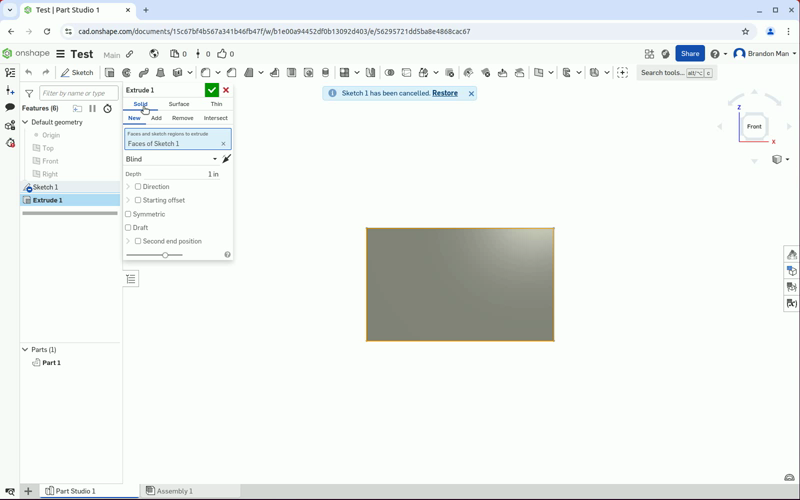
click(143, 106)
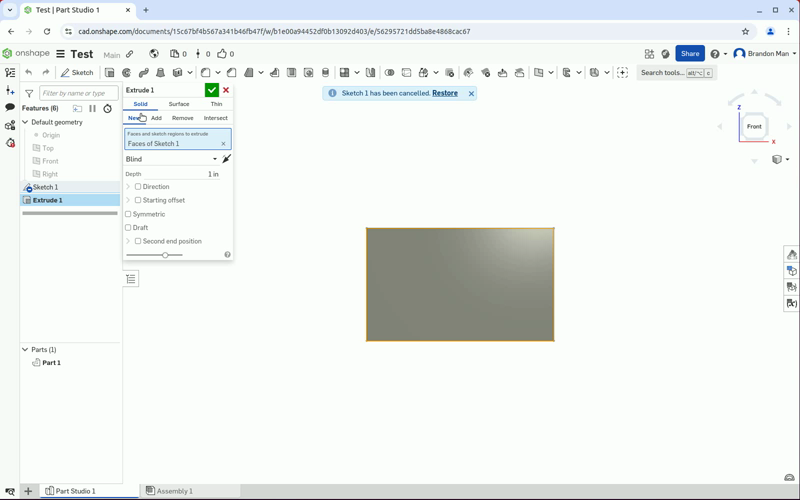
mouse_move(137, 120)
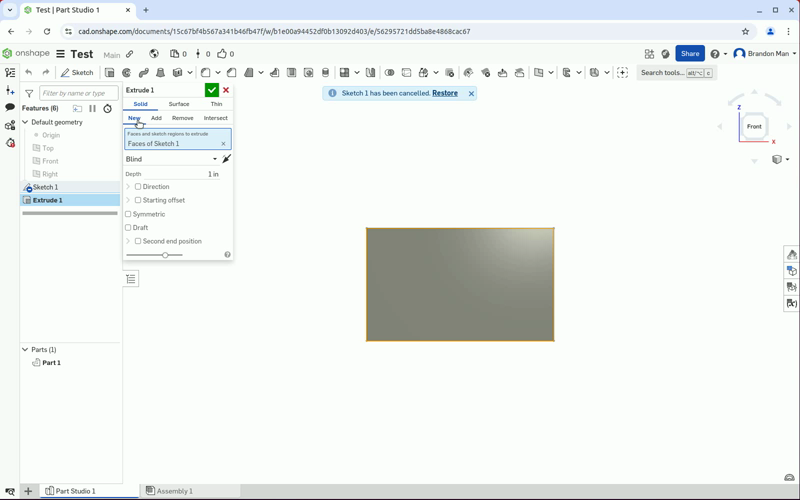
click(137, 120)
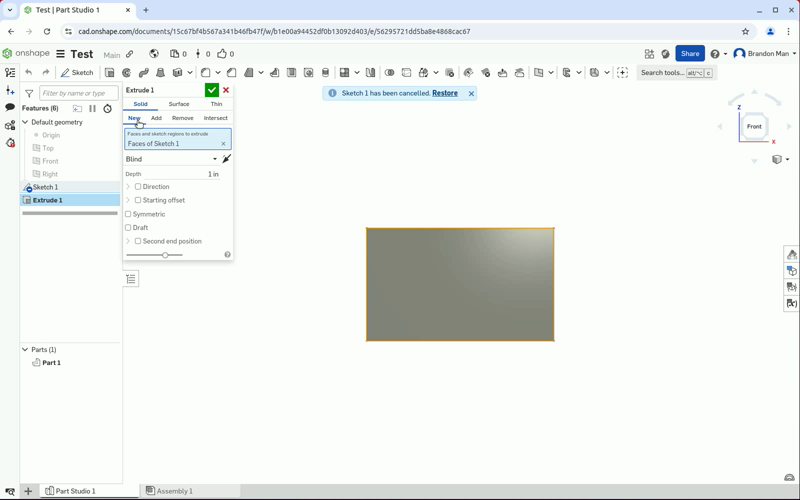
key(tab, 4)
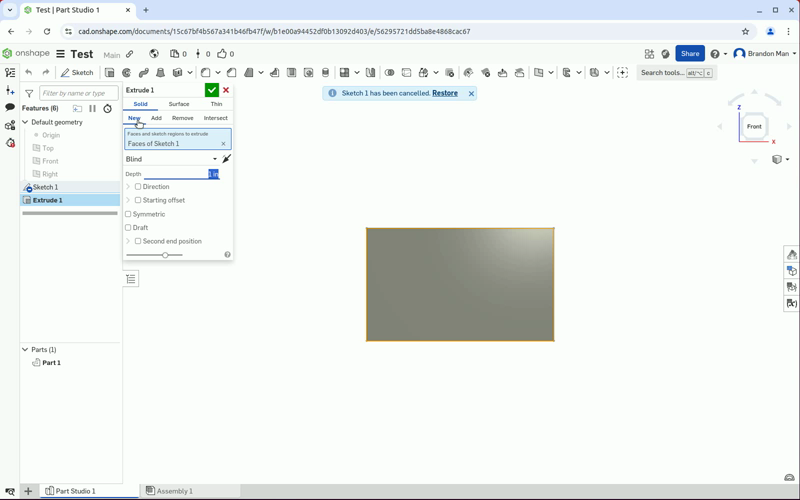
text(23.108)
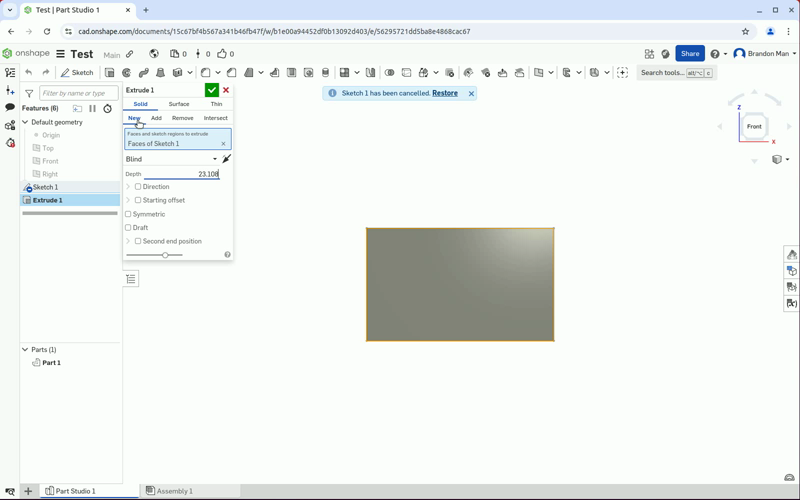
key(enter)
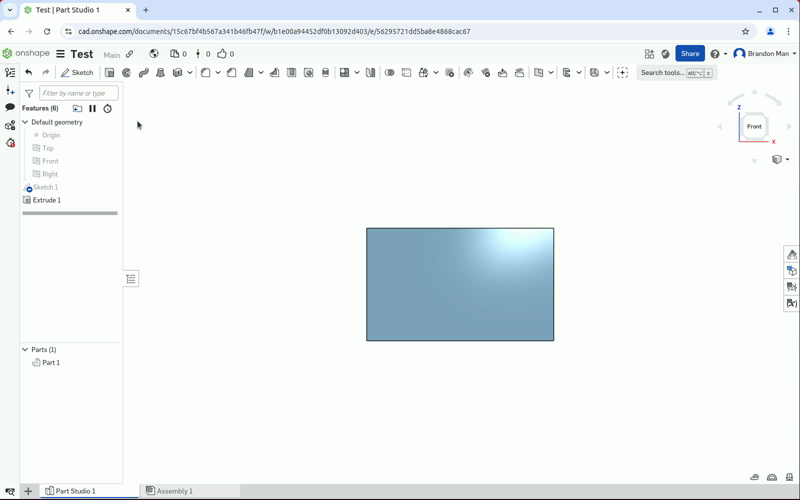
key(shift+h)
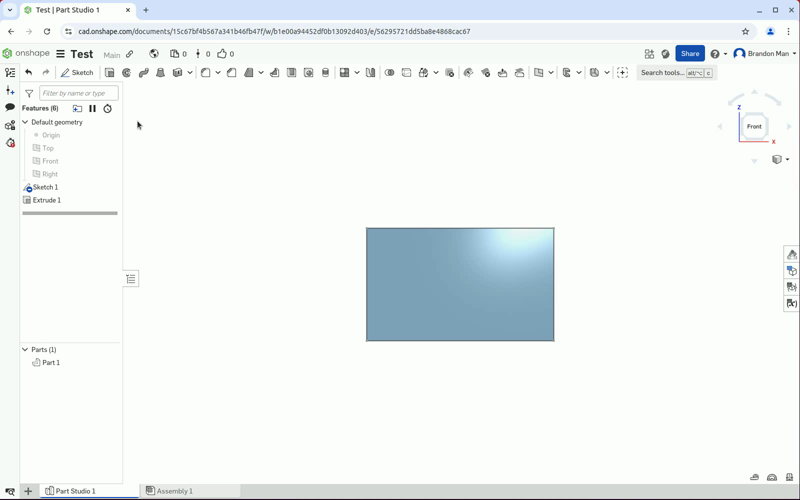
key(shift+h)
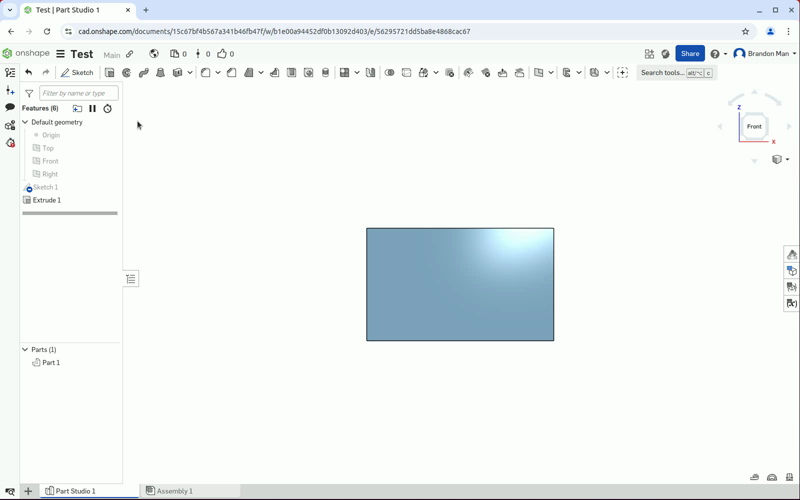
mouse_move(73, 189)
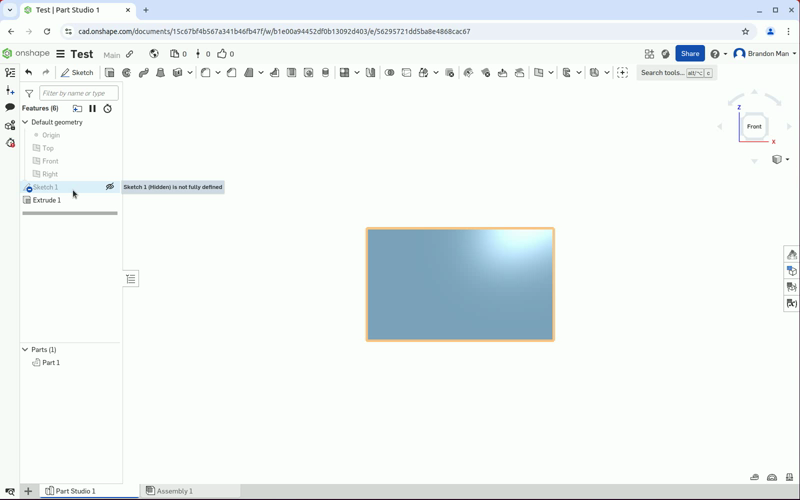
click(73, 189)
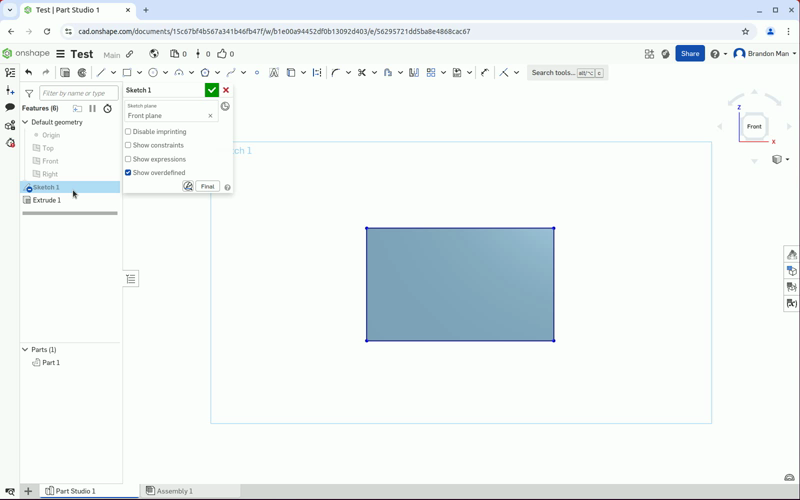
mouse_move(229, 92)
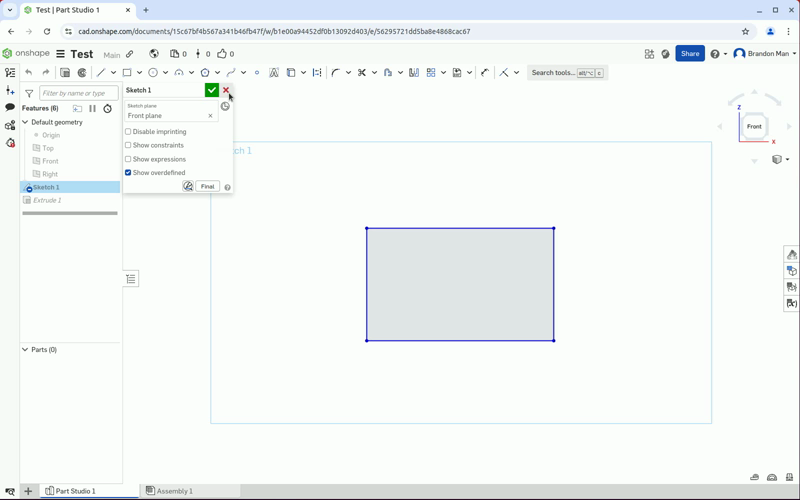
click(229, 92)
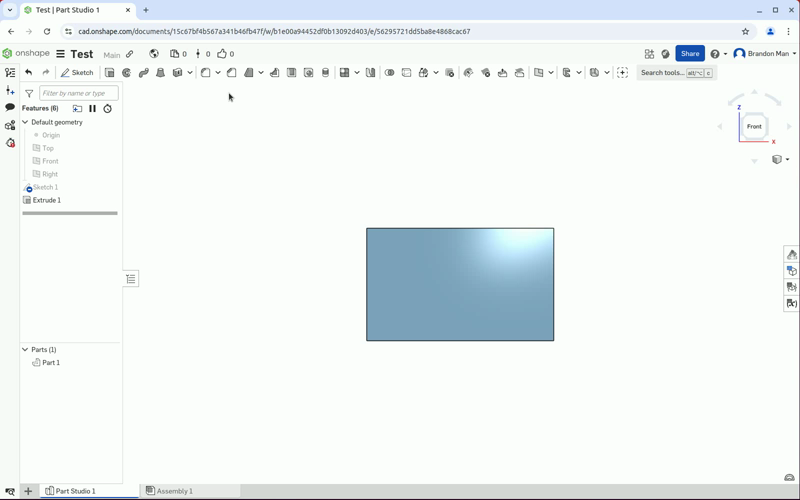
mouse_move(73, 352)
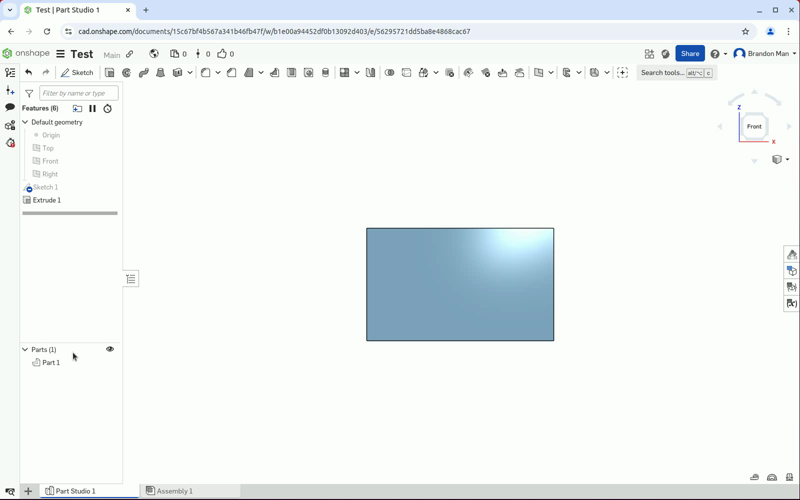
key(y)
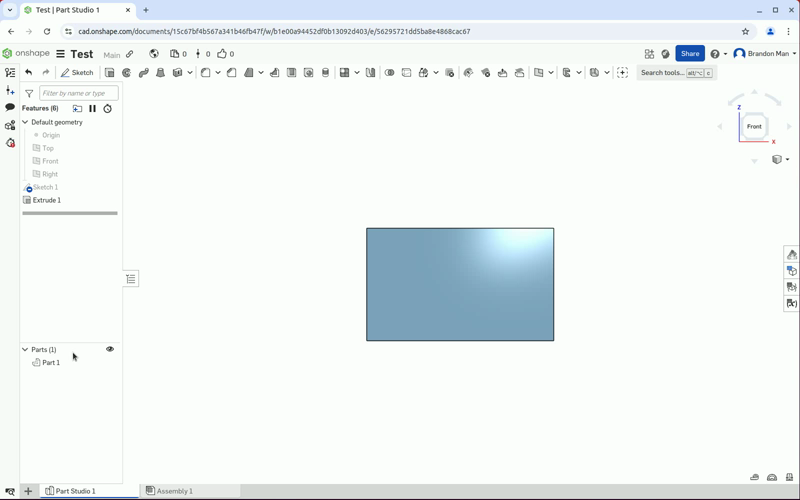
key(shift+p)
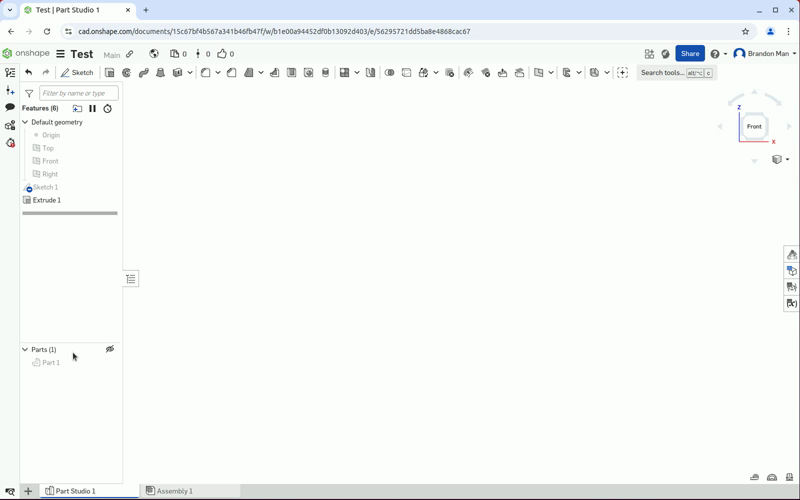
key(space)
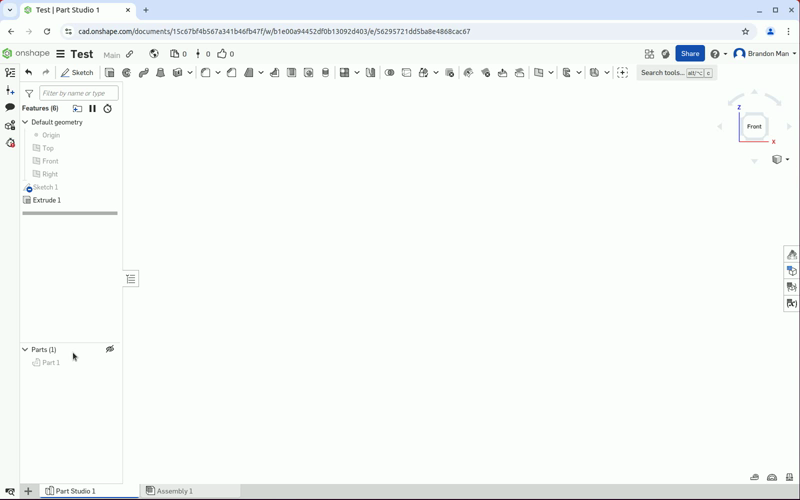
key_down(shift)
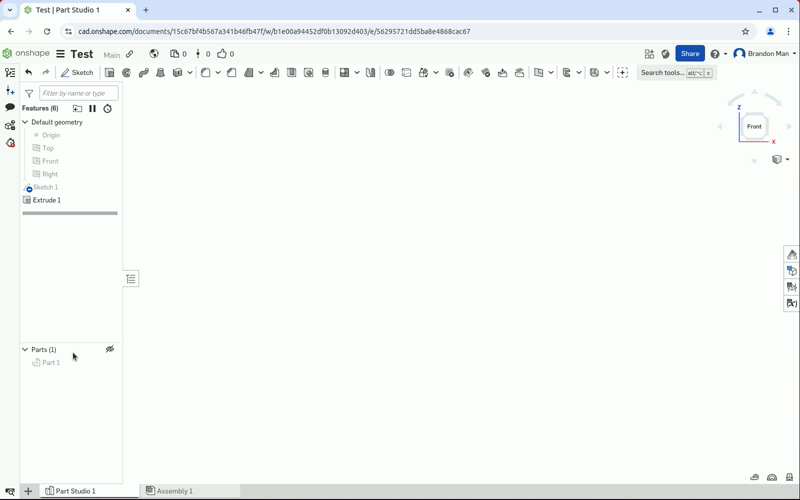
key(down)
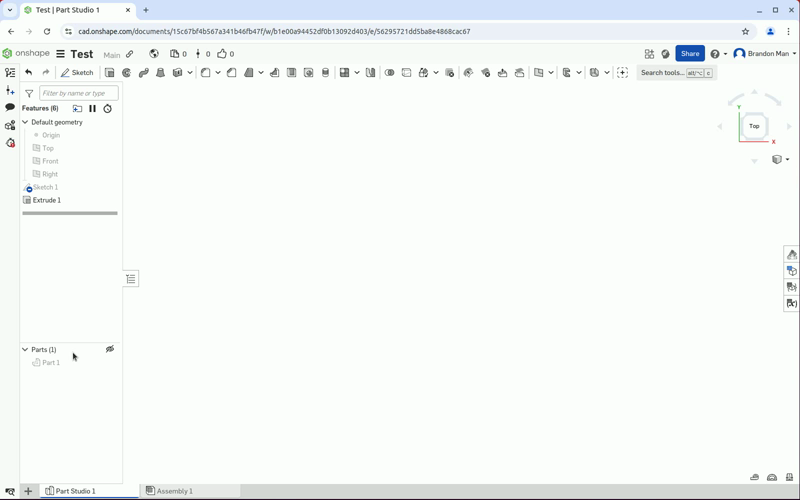
key_up(shift)
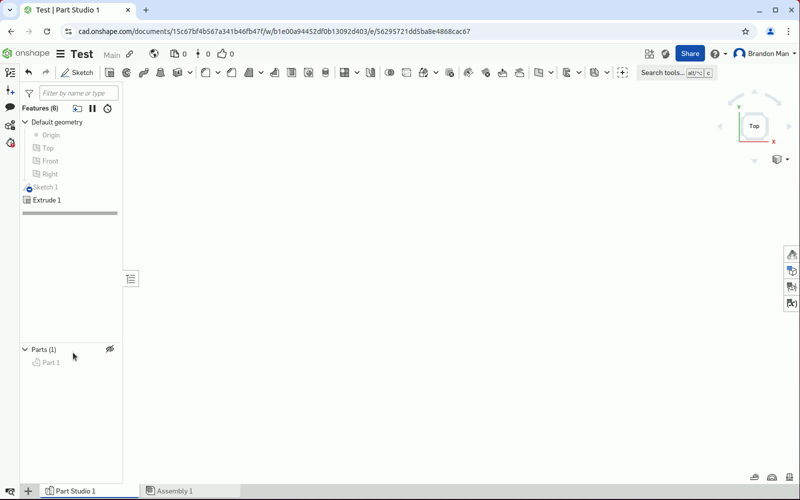
mouse_move(73, 352)
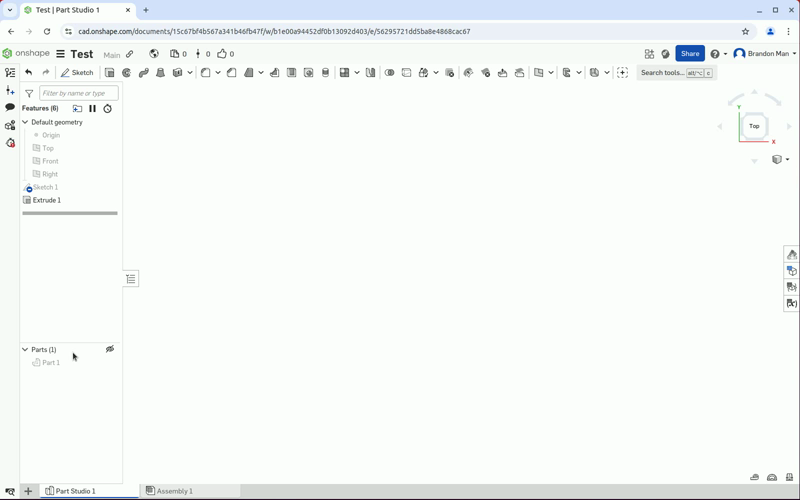
key(shift+y)
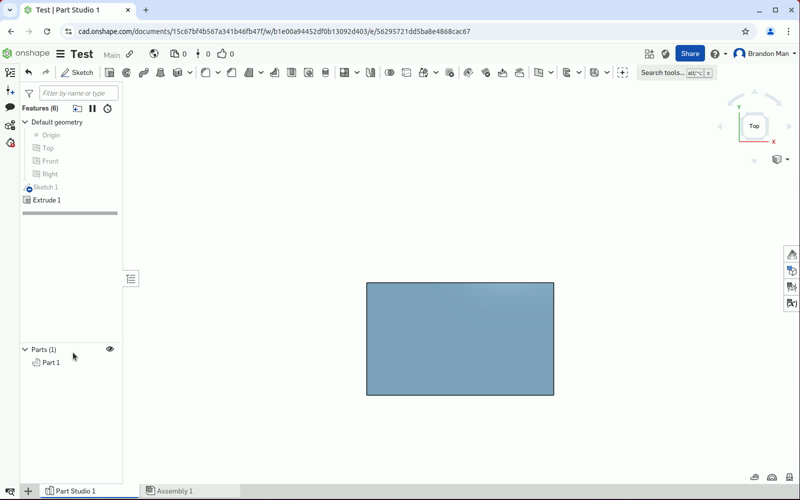
mouse_move(541, 75)
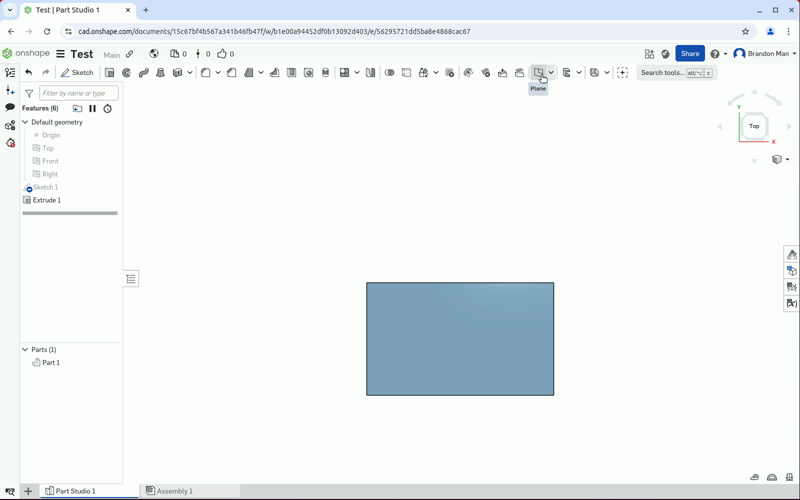
click(541, 75)
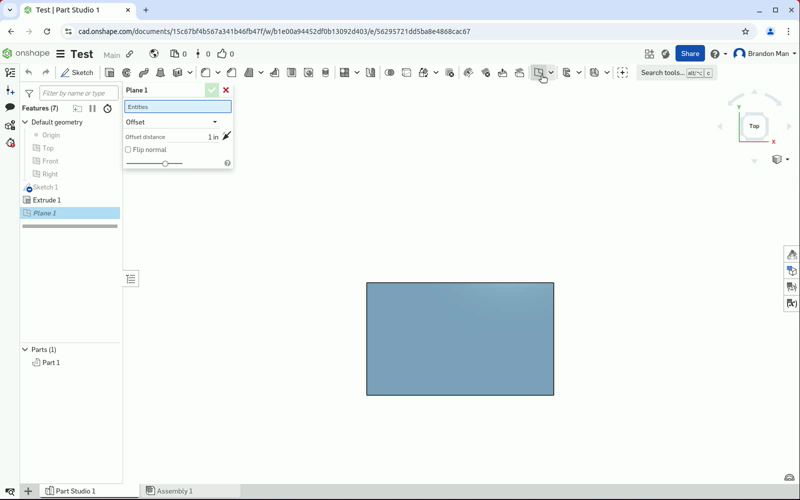
mouse_move(73, 150)
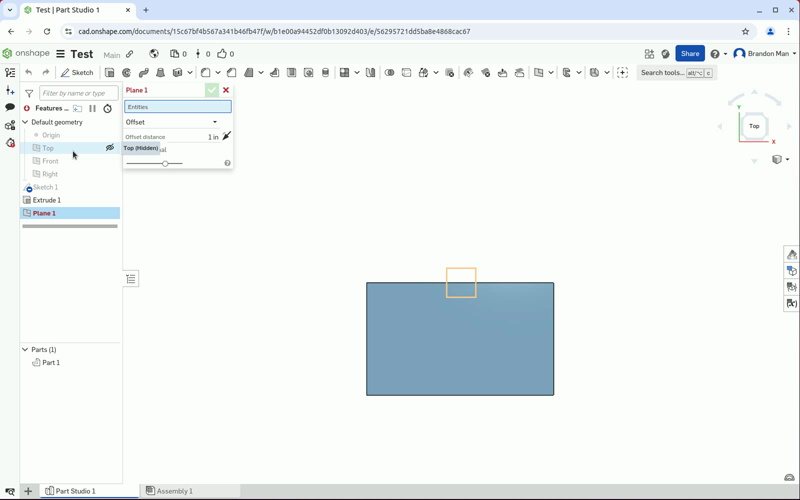
click(73, 150)
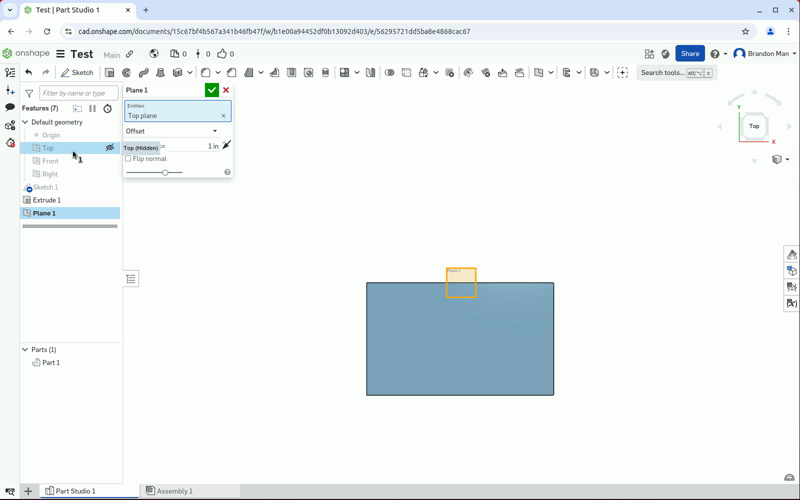
key(tab, 2)
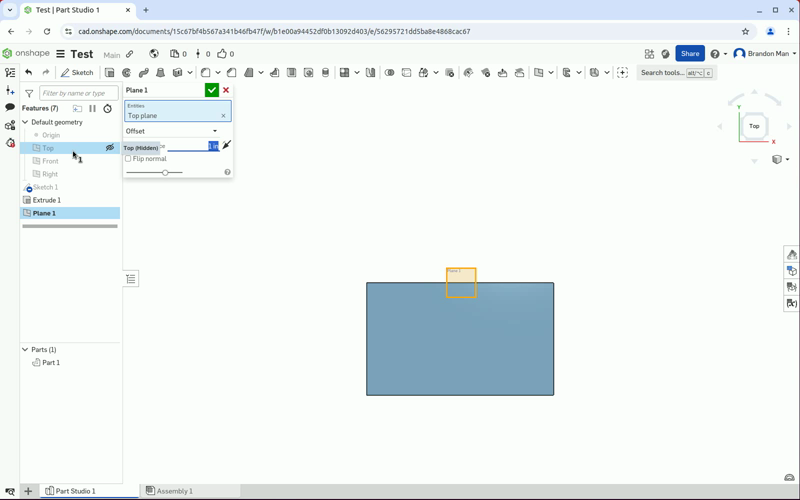
text(11.308)
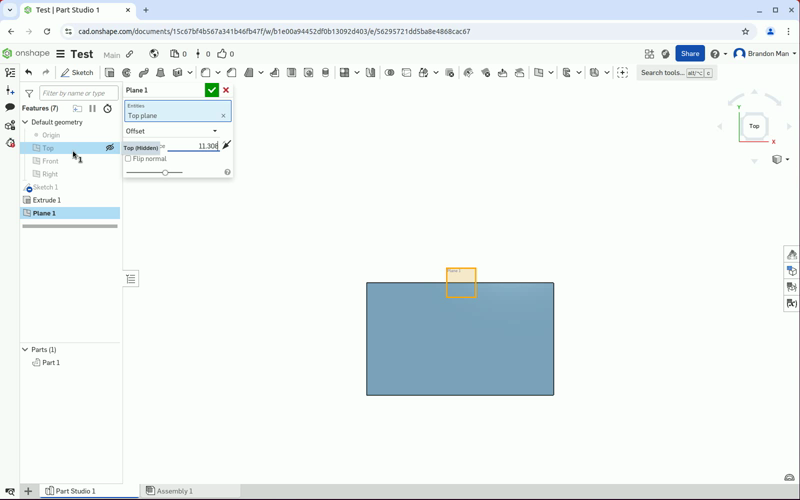
key(enter, 2)
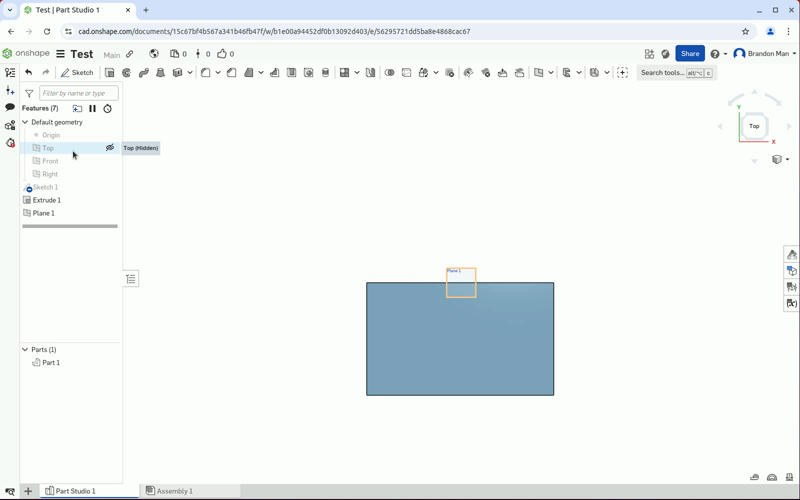
key(shift+s)
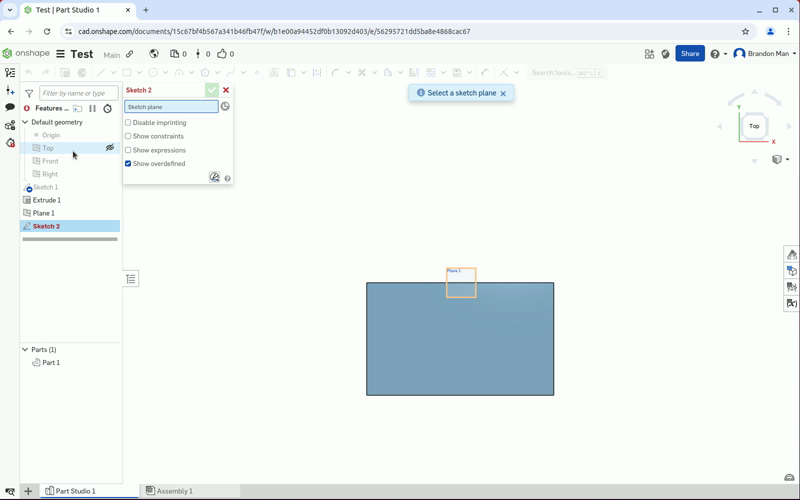
mouse_move(73, 215)
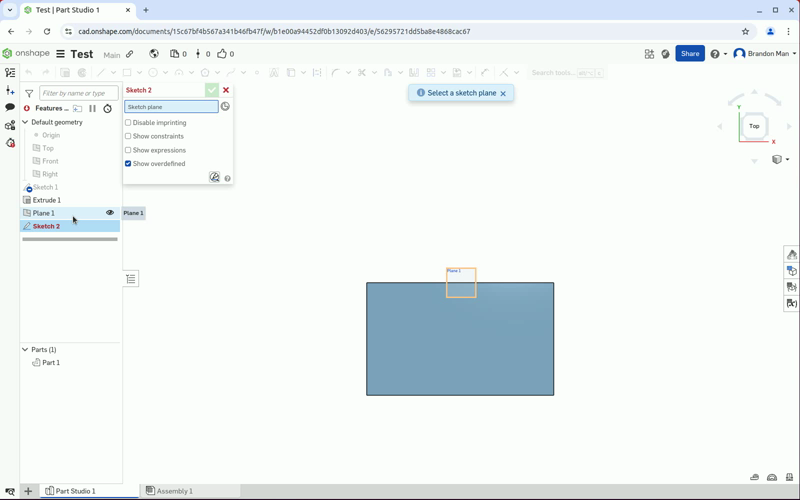
click(73, 215)
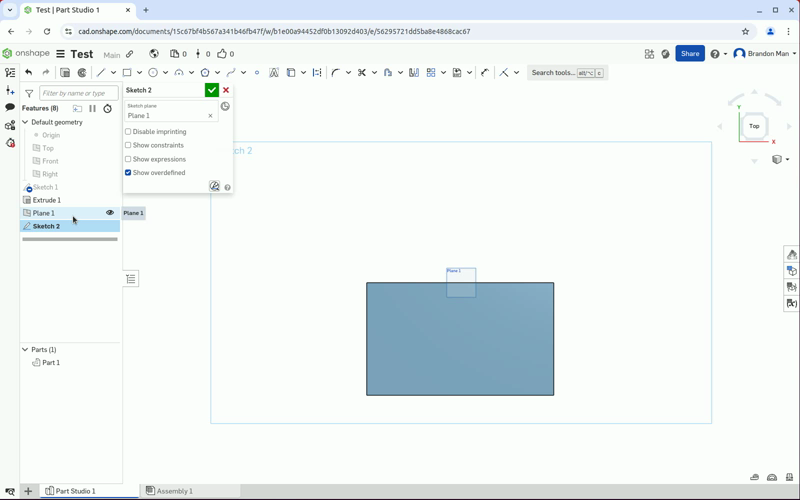
mouse_move(73, 352)
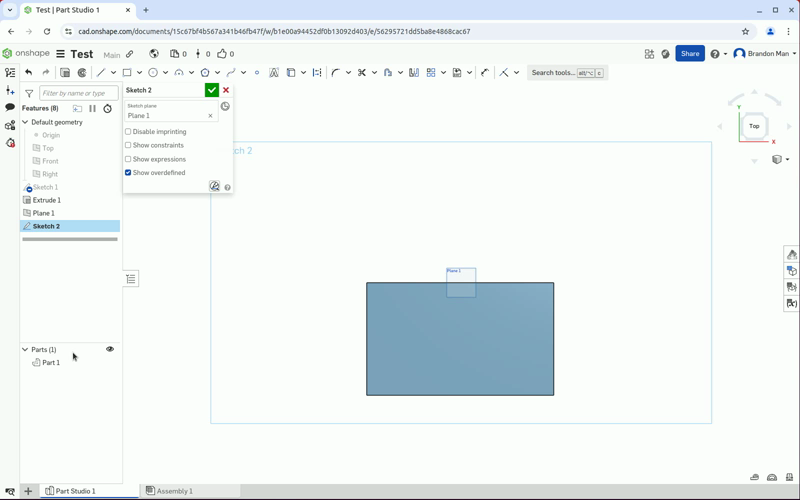
key(y)
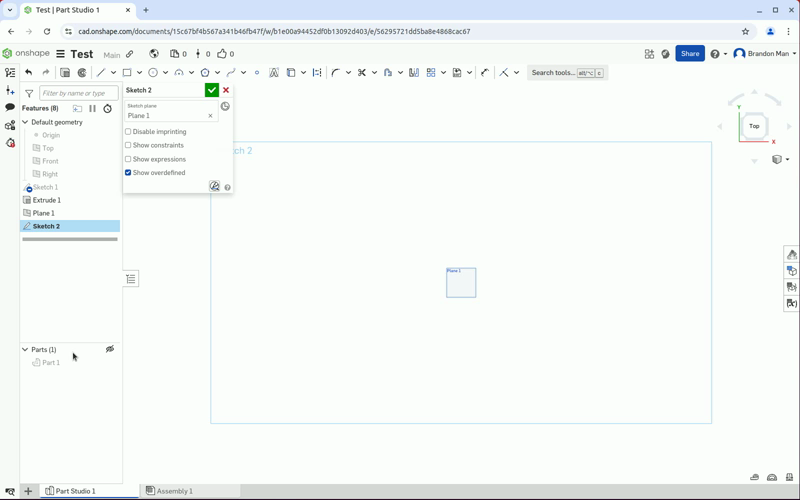
key(l)
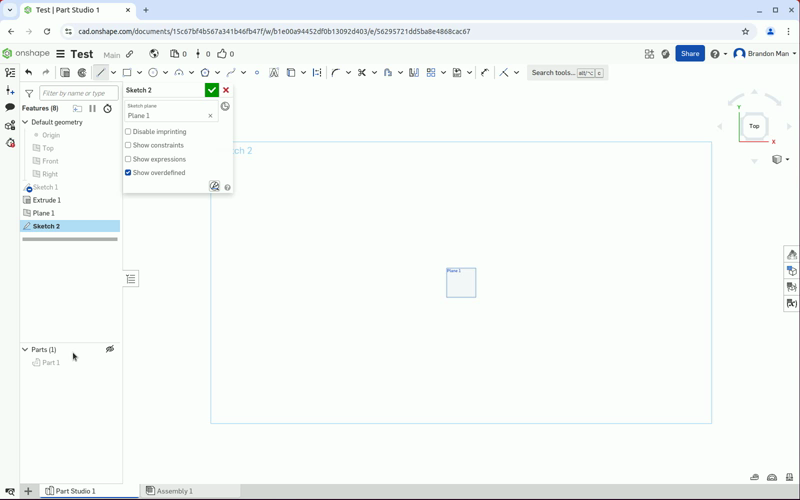
key_down(shift)
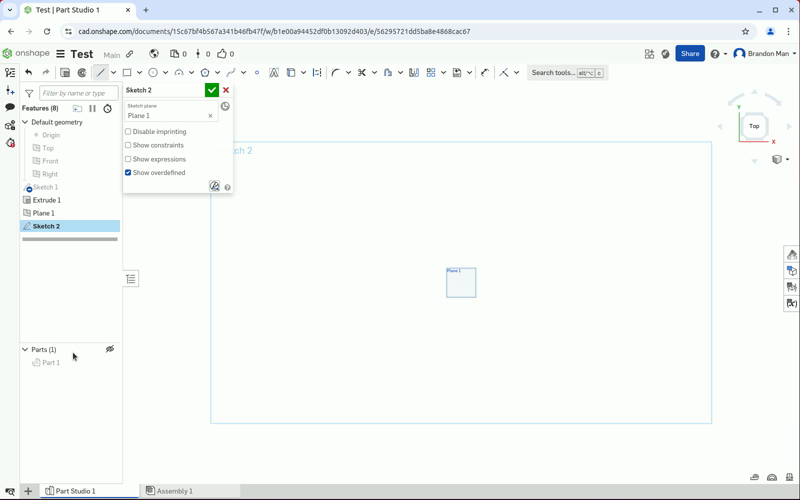
mouse_move(404, 414)
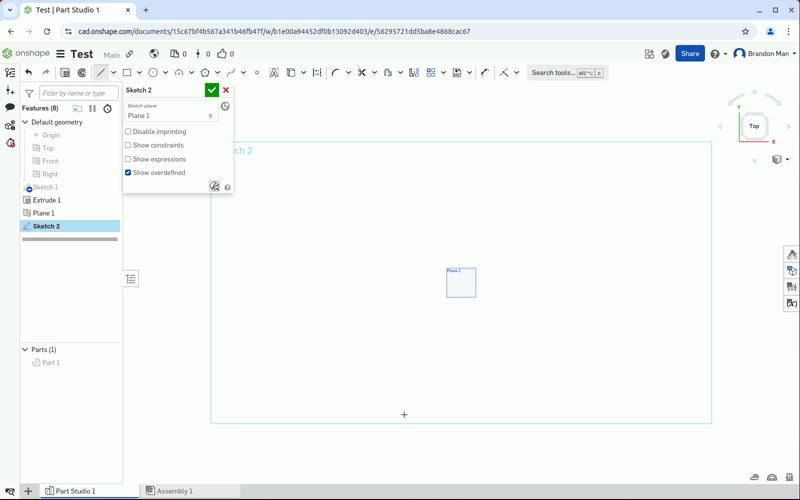
click(404, 414)
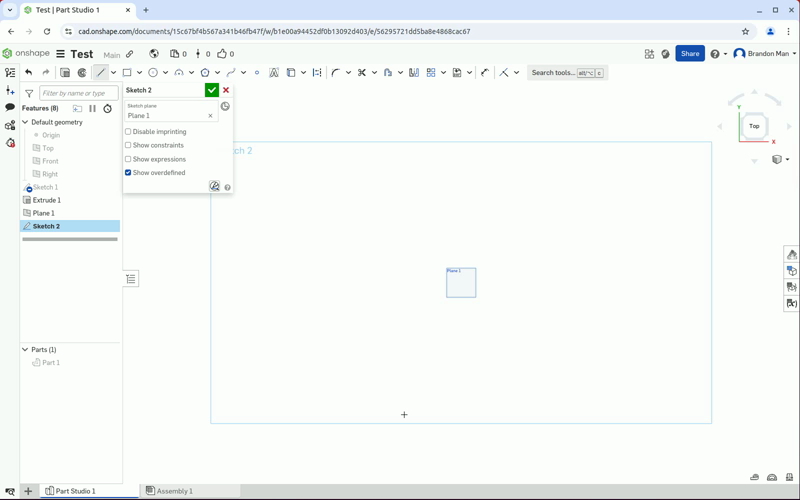
key_up(shift)
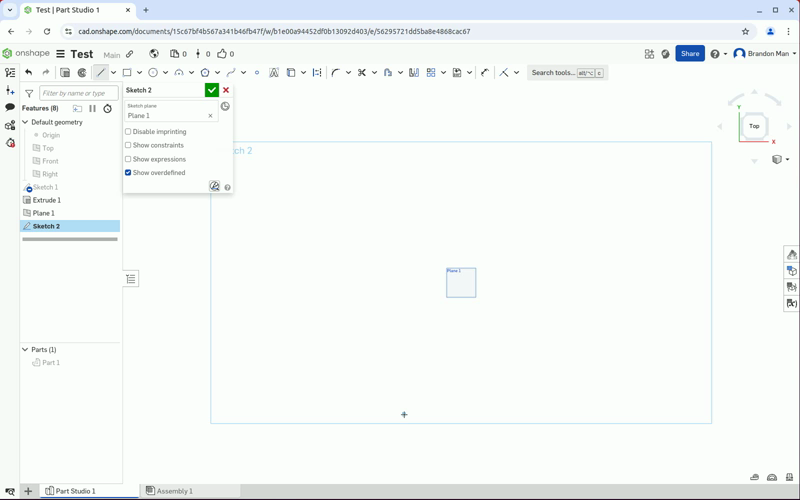
key_down(shift)
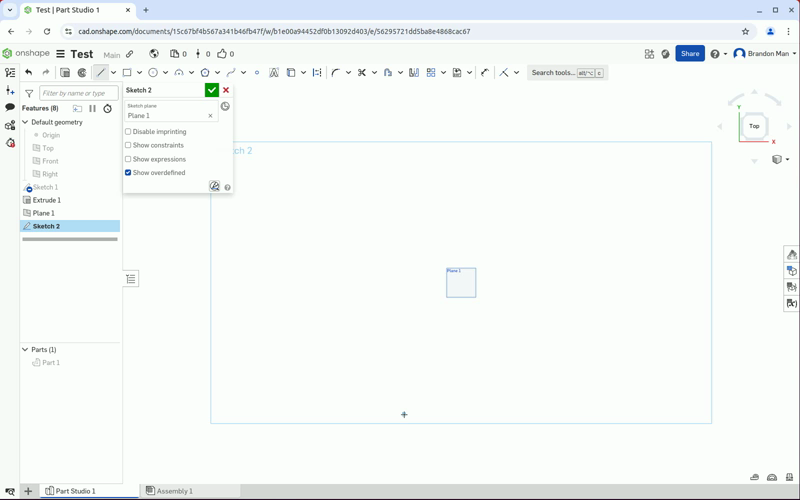
mouse_move(588, 414)
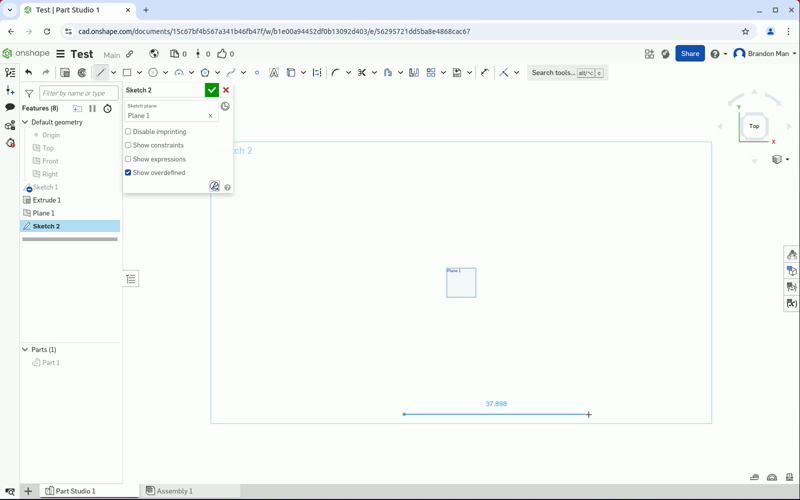
click(588, 414)
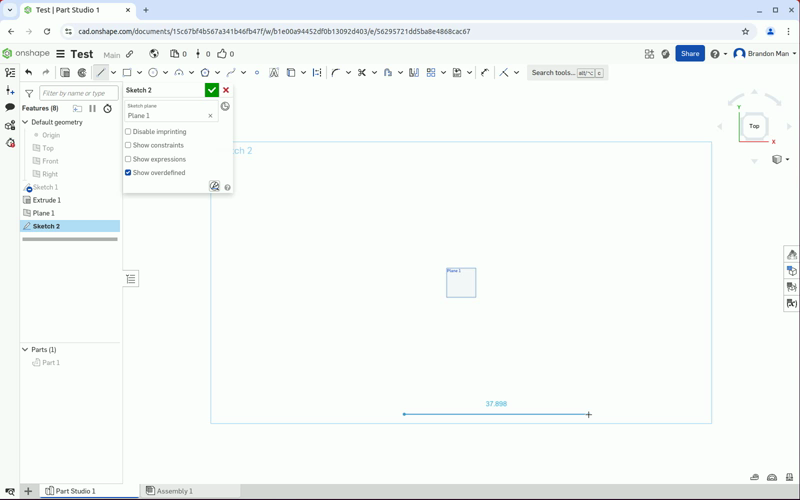
key_up(shift)
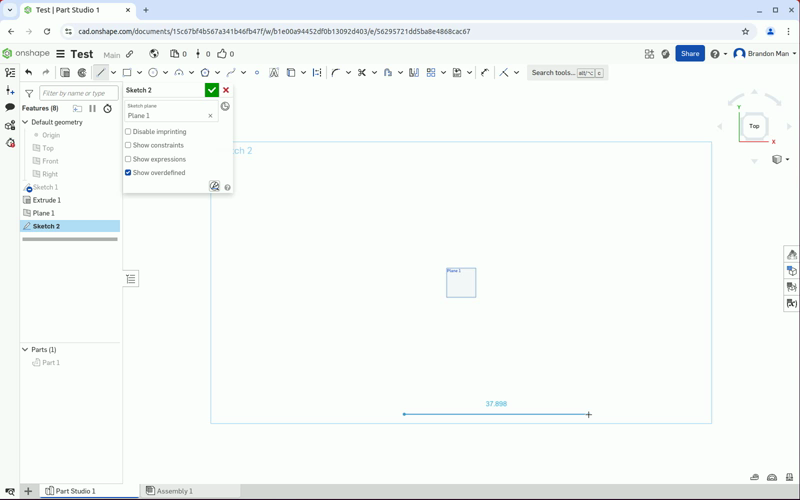
key_down(shift)
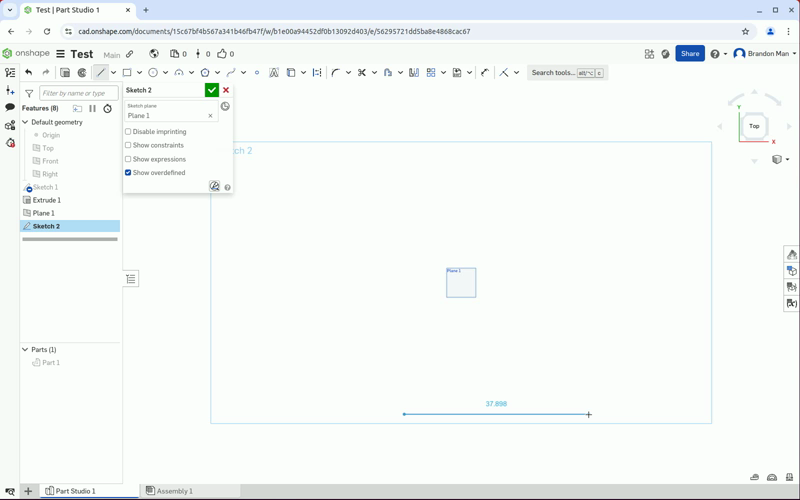
mouse_move(588, 267)
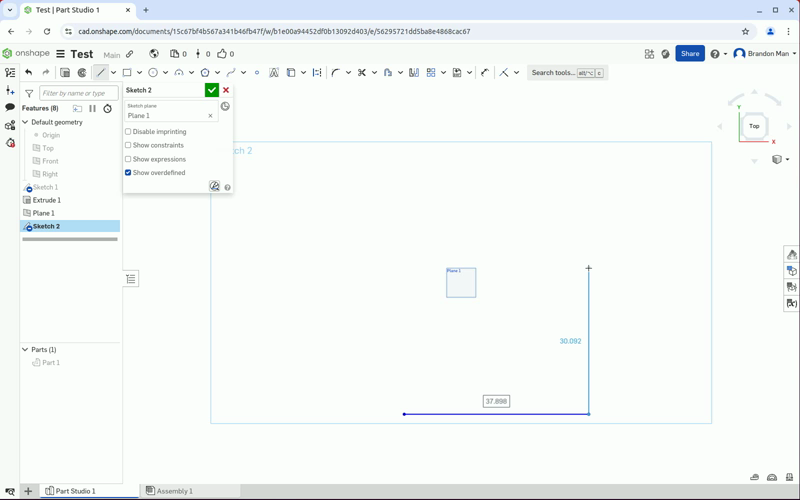
click(588, 267)
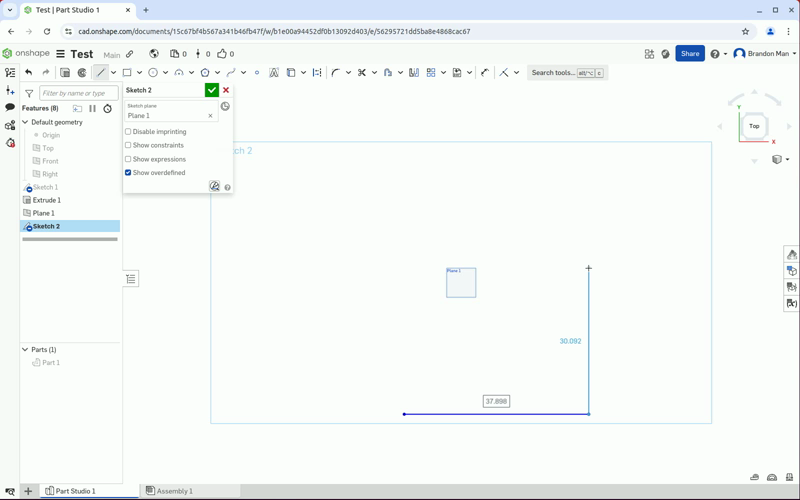
key_up(shift)
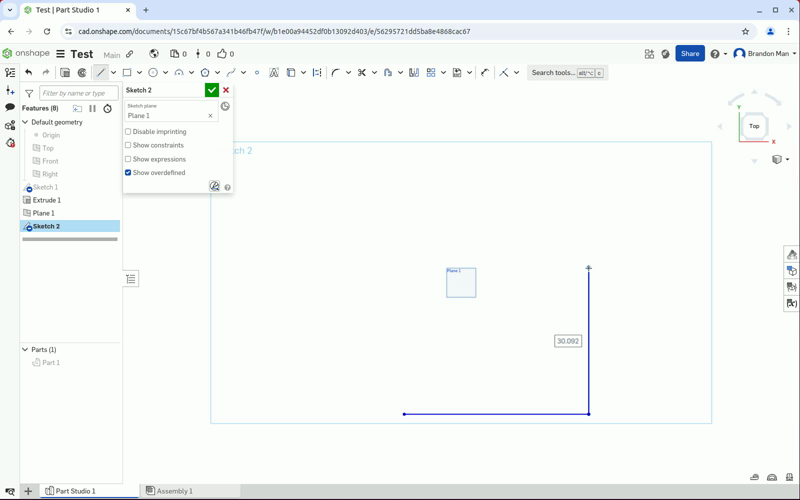
key_down(shift)
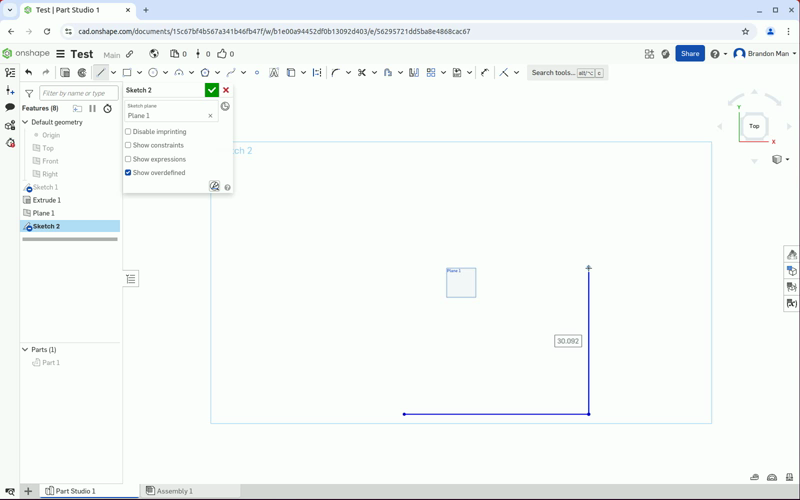
mouse_move(404, 267)
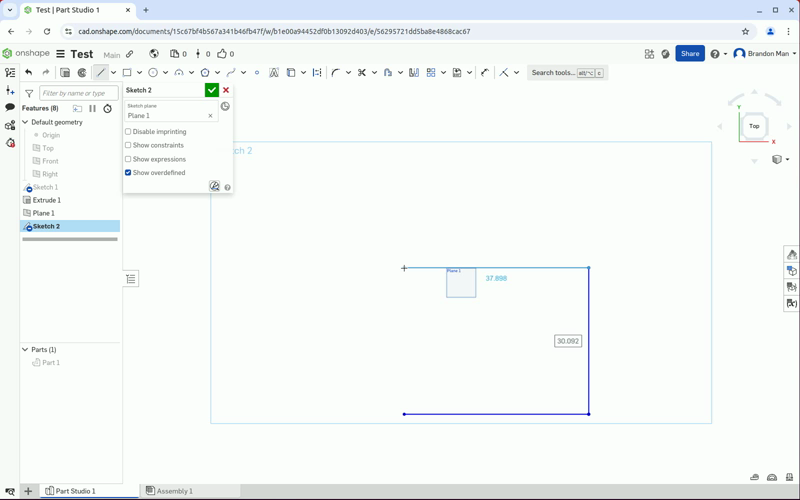
click(404, 267)
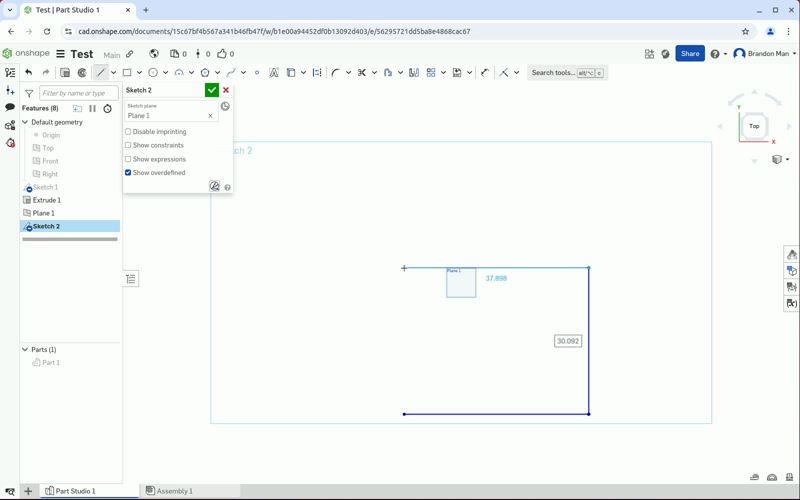
key_up(shift)
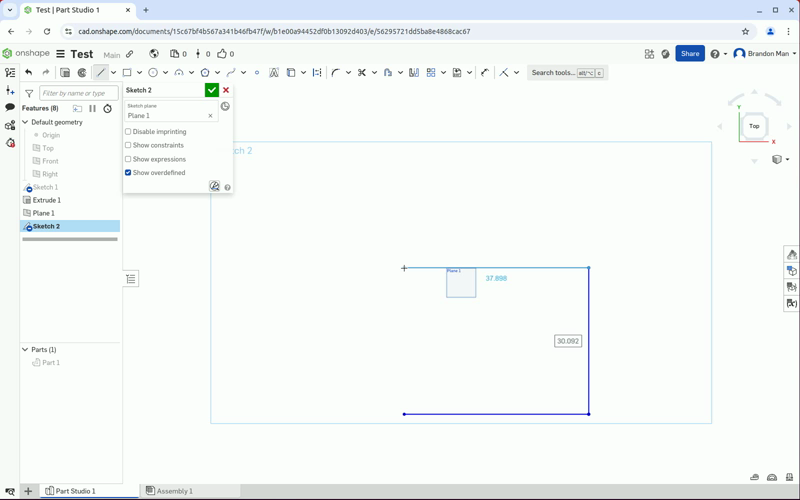
key_down(shift)
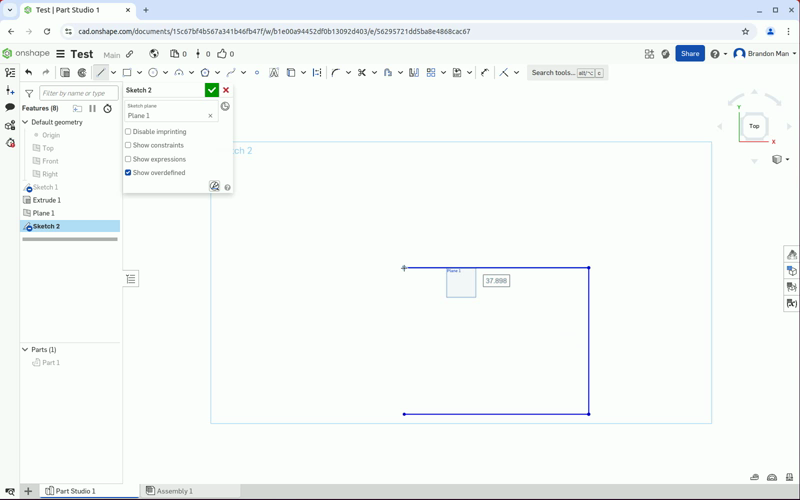
mouse_move(434, 267)
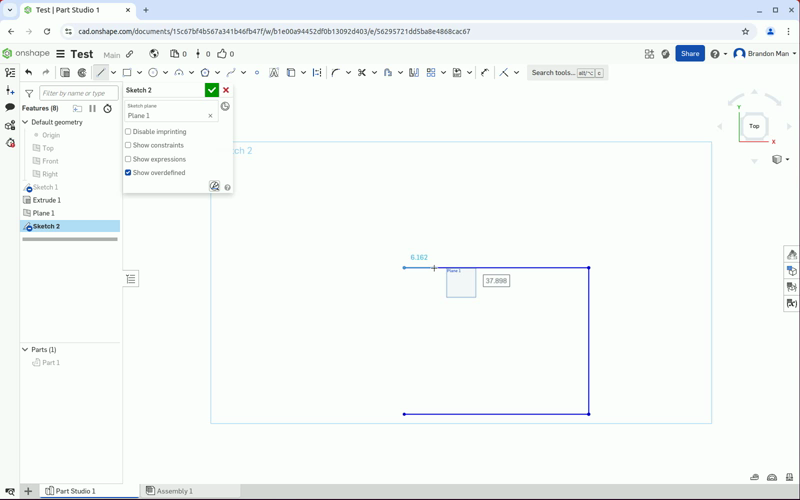
mouse_move(404, 283)
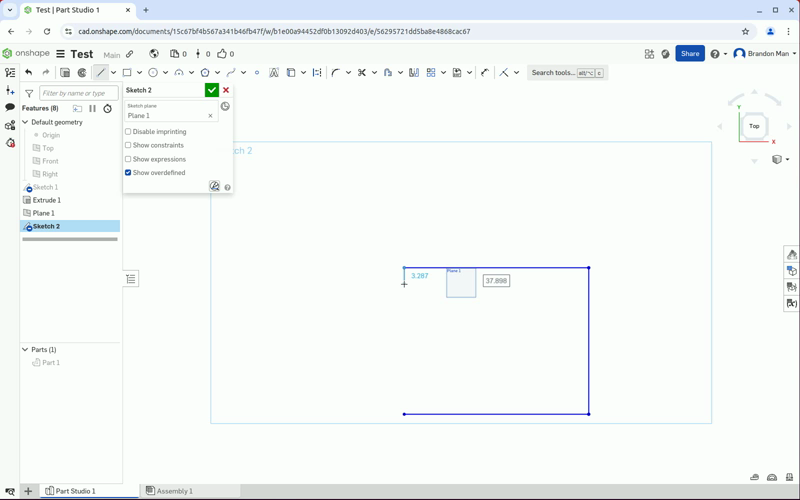
click(404, 283)
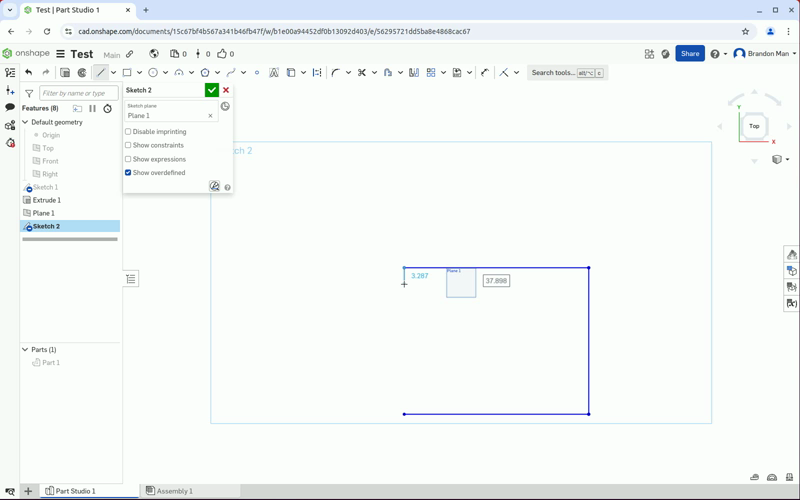
key_up(shift)
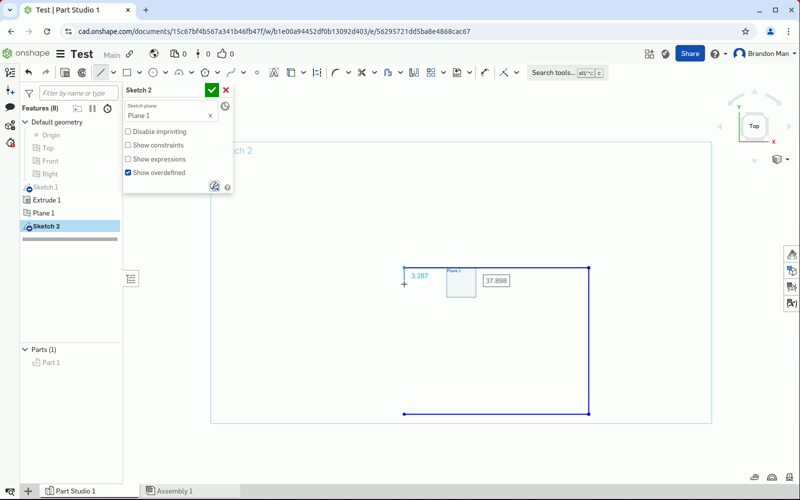
key_down(shift)
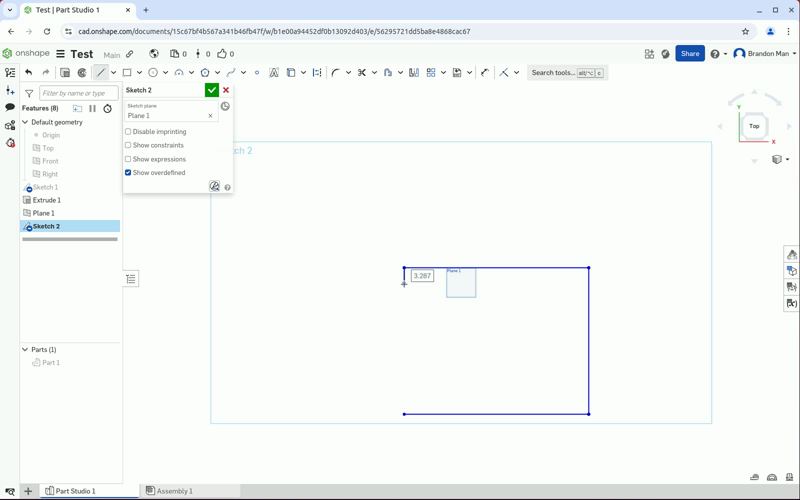
mouse_move(554, 283)
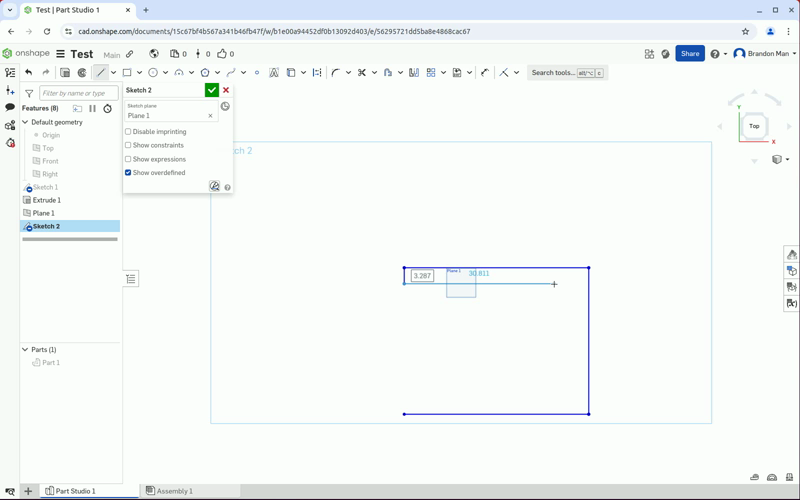
click(554, 283)
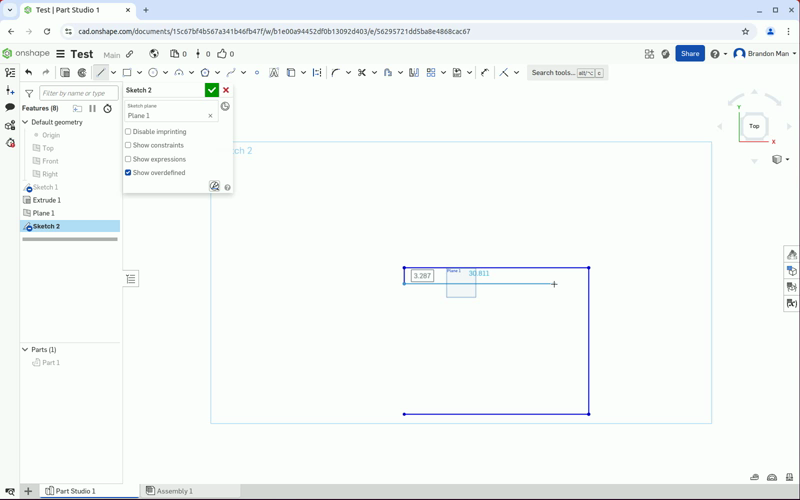
key_up(shift)
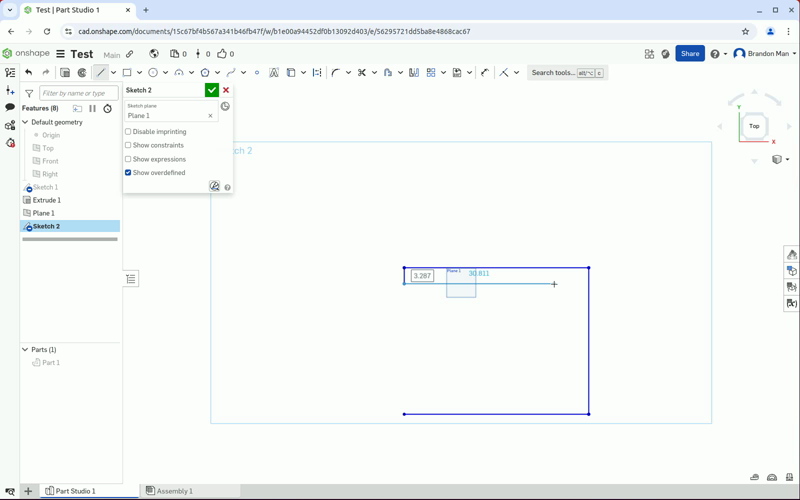
key_down(shift)
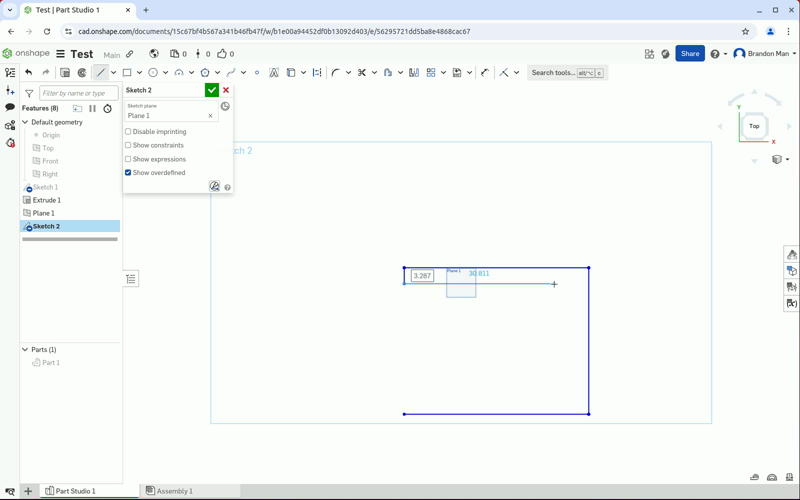
mouse_move(554, 396)
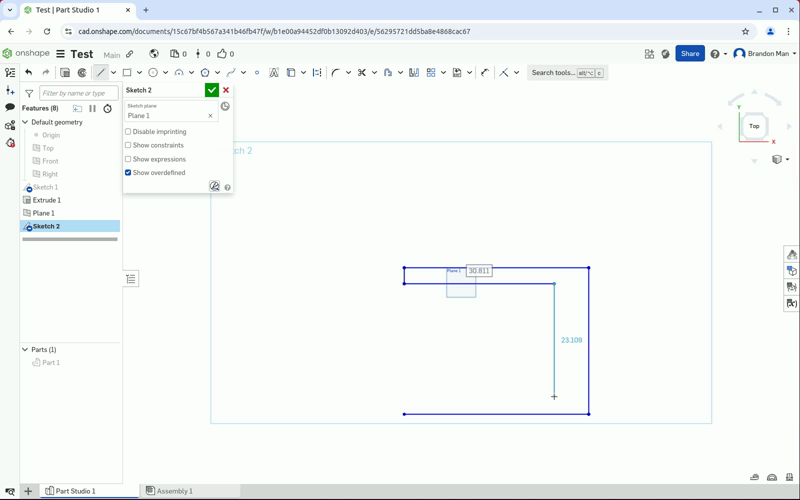
click(554, 396)
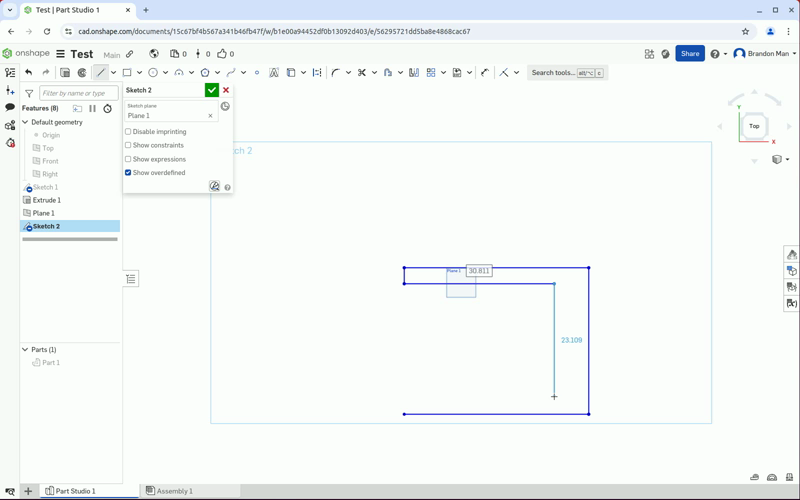
key_up(shift)
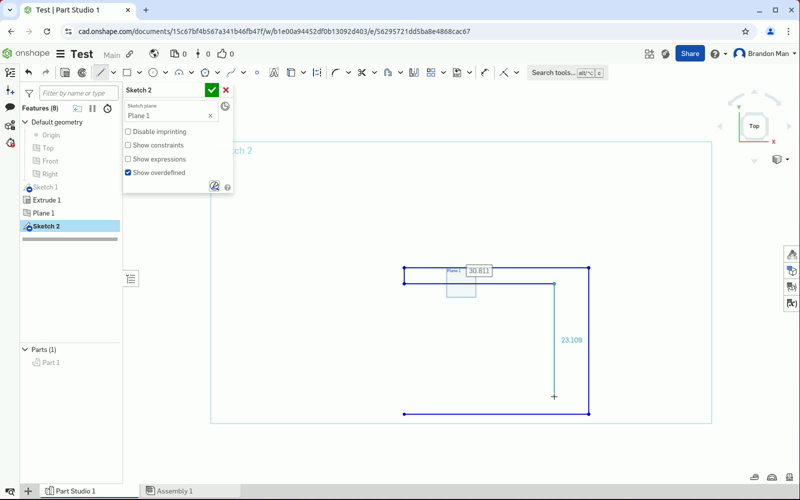
key_down(shift)
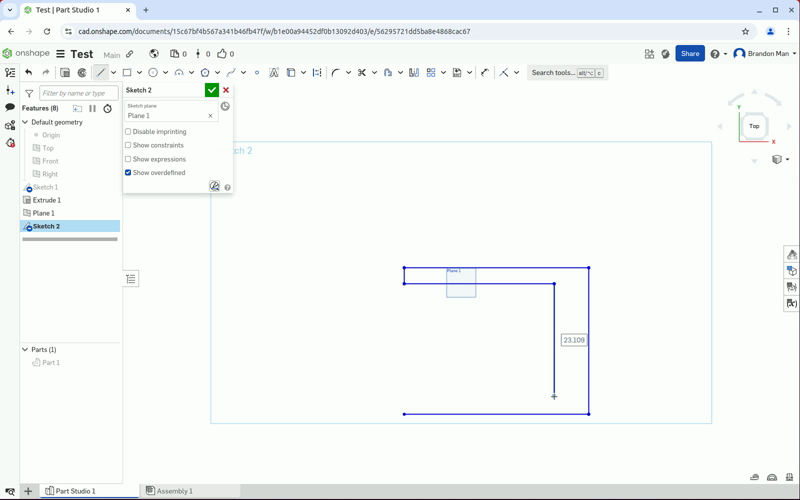
mouse_move(404, 396)
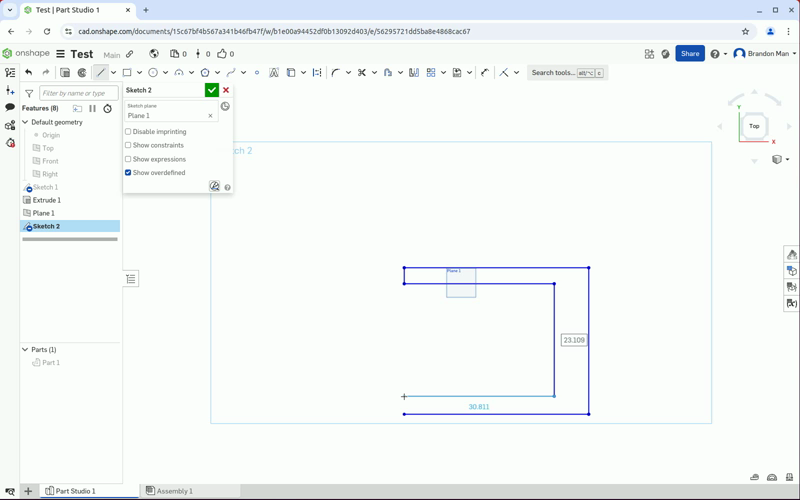
click(404, 396)
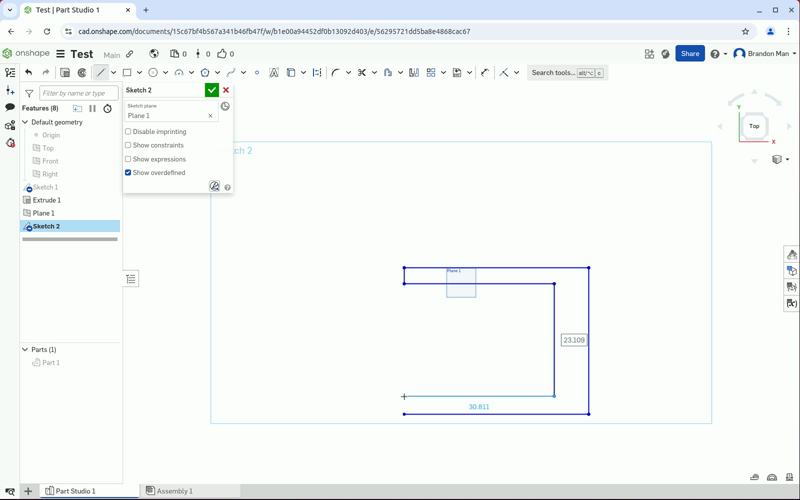
key_up(shift)
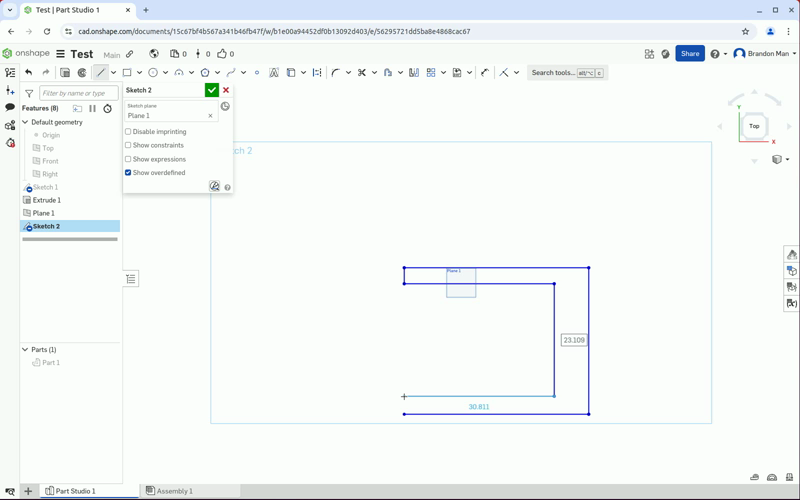
mouse_move(434, 396)
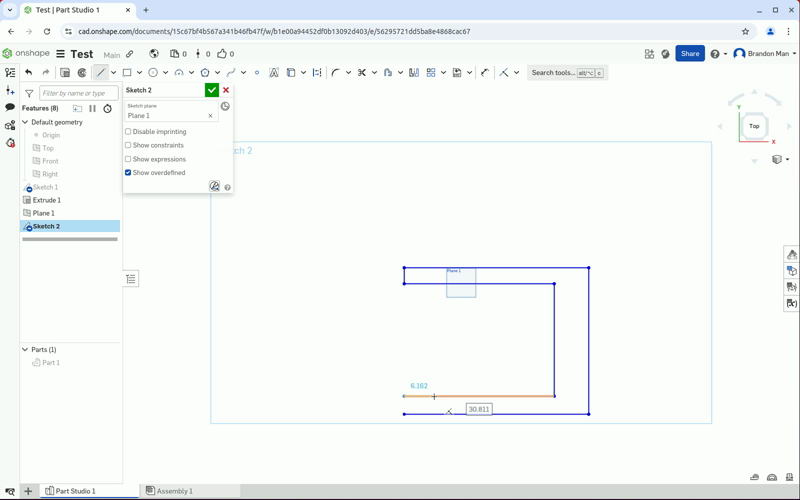
key_down(shift)
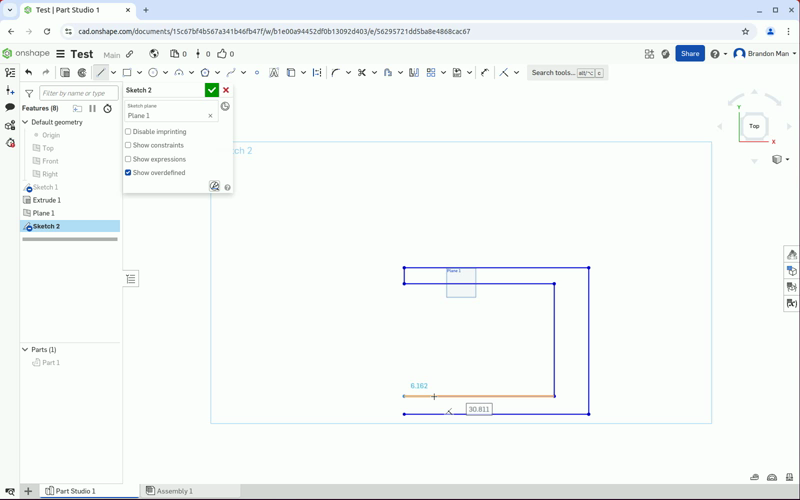
mouse_move(404, 414)
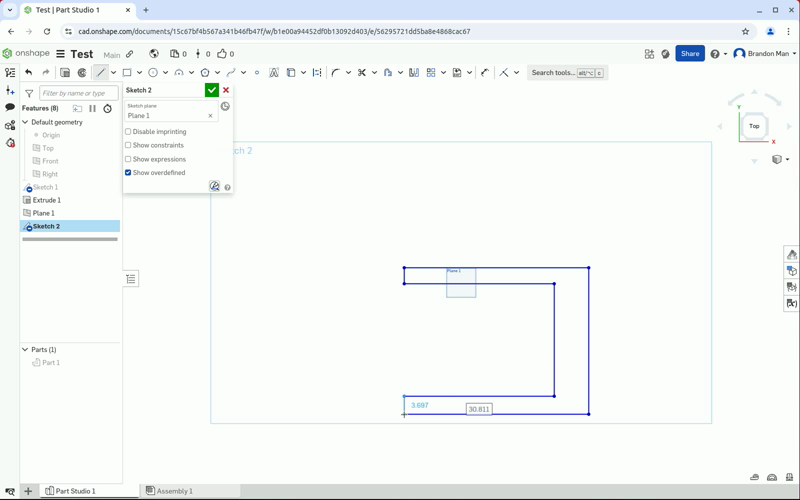
key_up(shift)
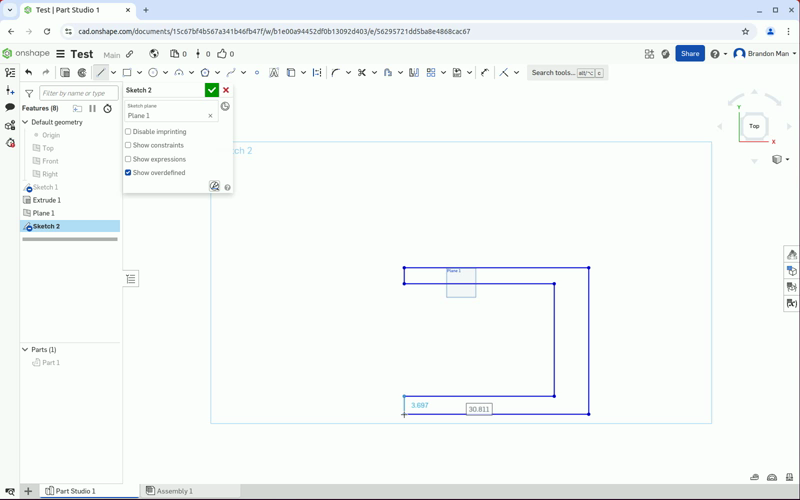
click(404, 414)
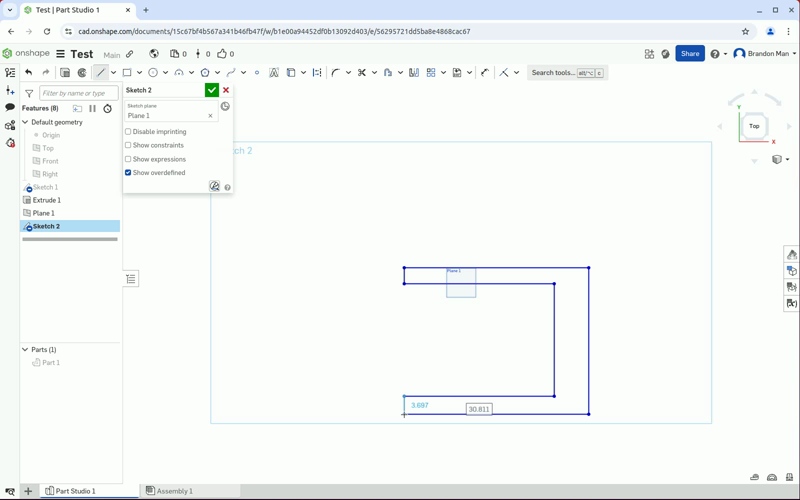
key(esc)
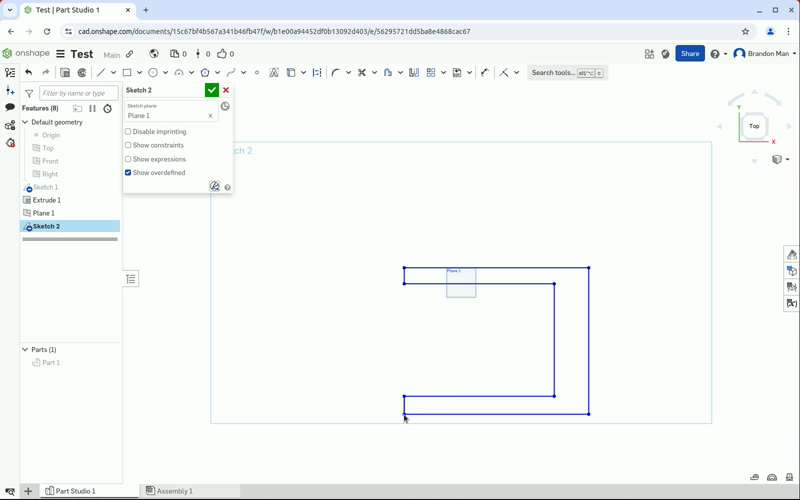
mouse_move(571, 383)
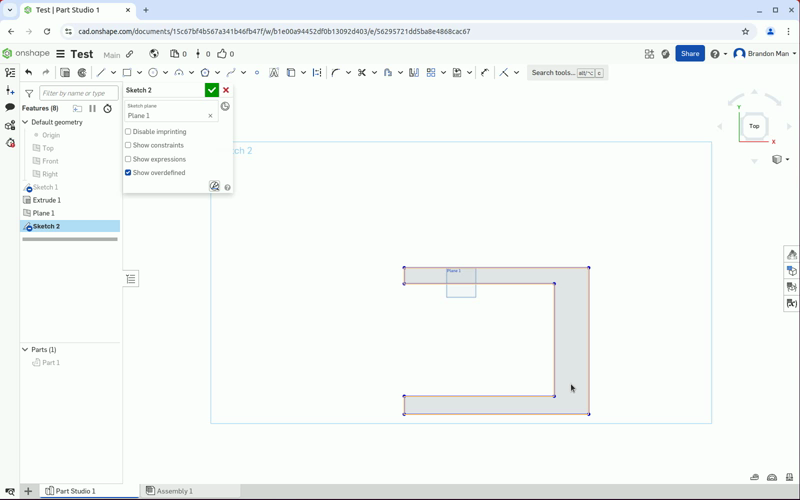
click(571, 383)
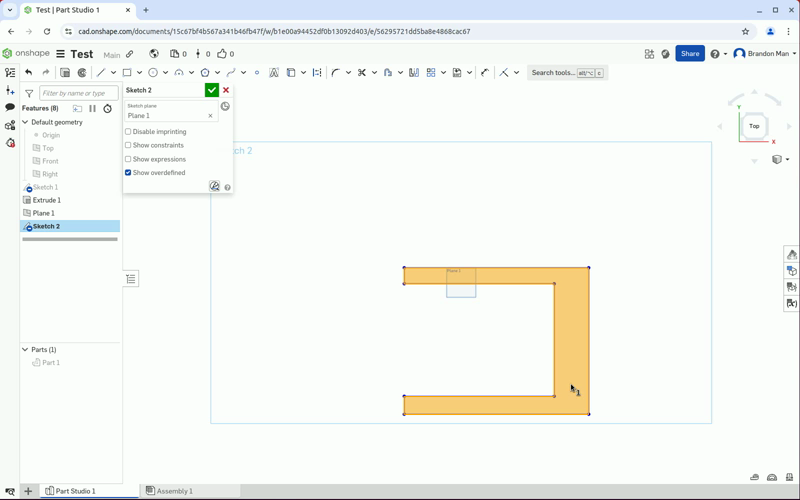
mouse_move(73, 352)
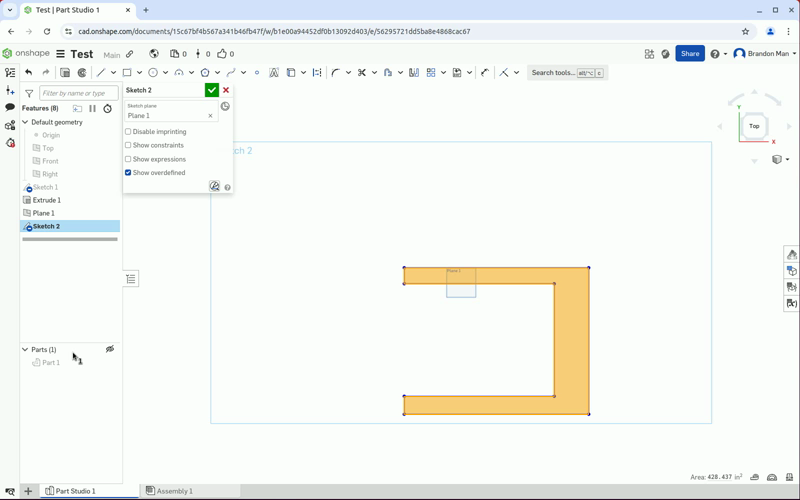
key(shift+y)
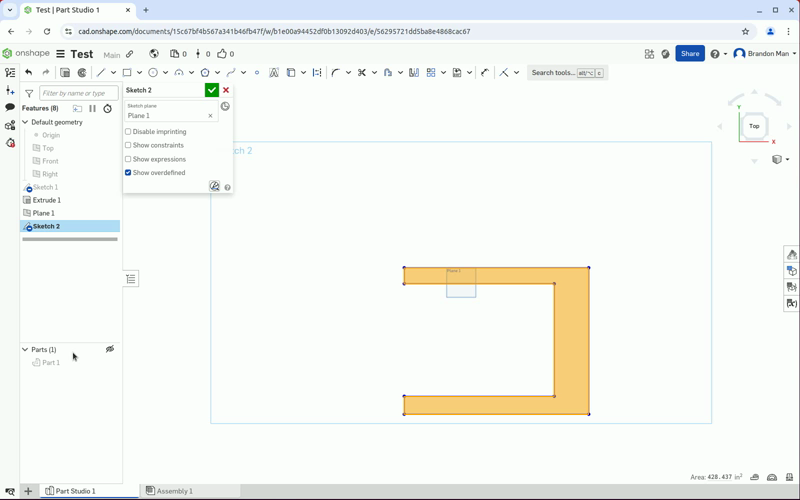
key(shift+e)
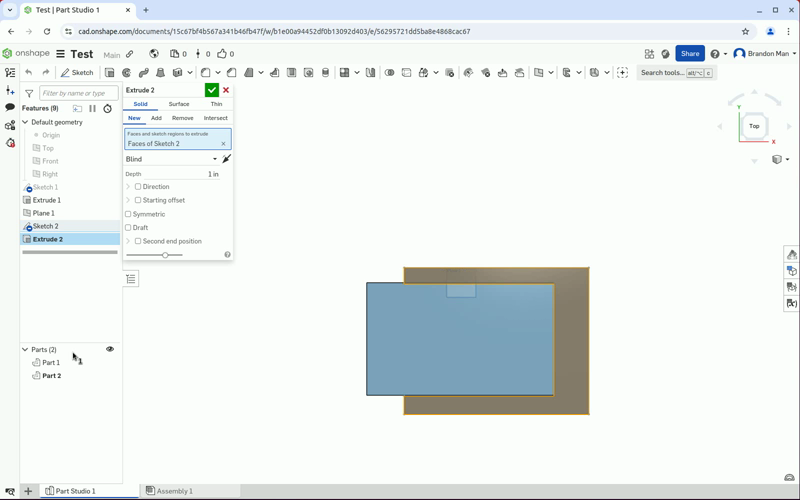
mouse_move(143, 106)
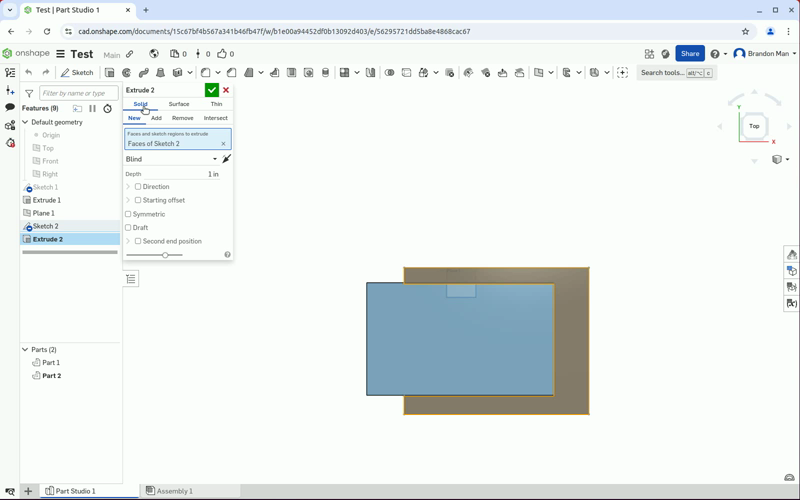
click(143, 106)
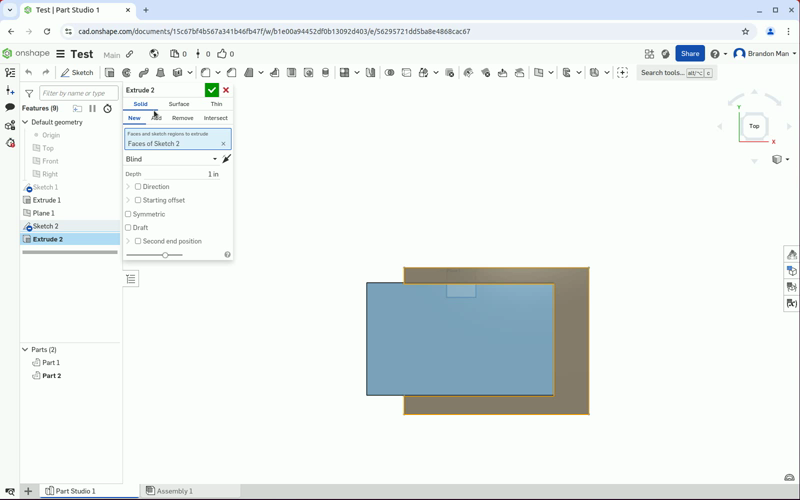
mouse_move(186, 120)
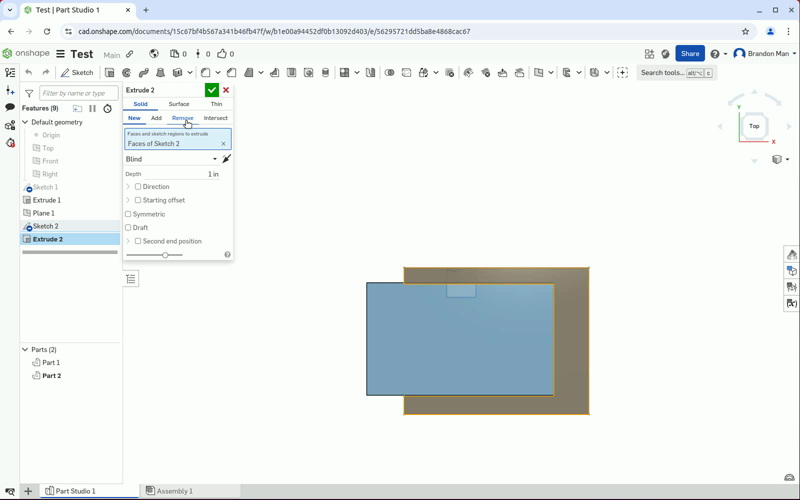
click(186, 120)
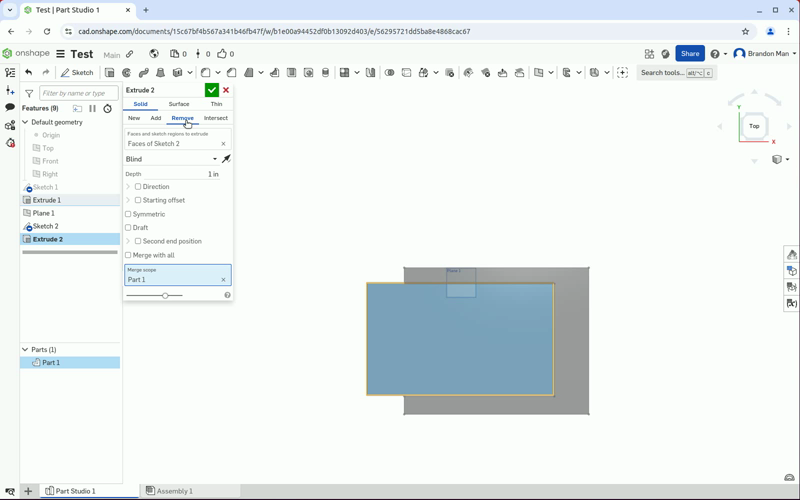
key(tab, 4)
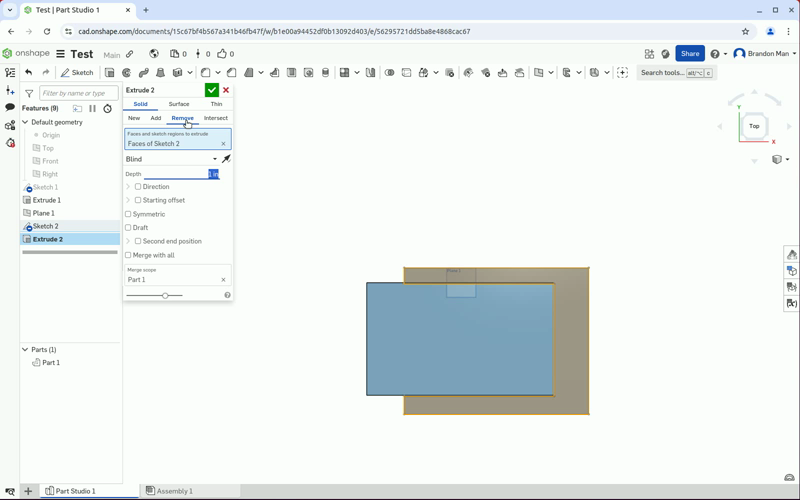
text(15.405)
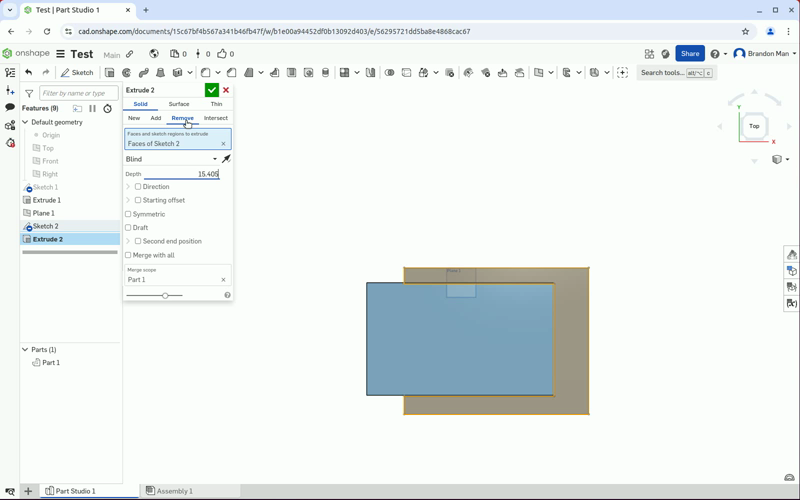
key(tab, 6)
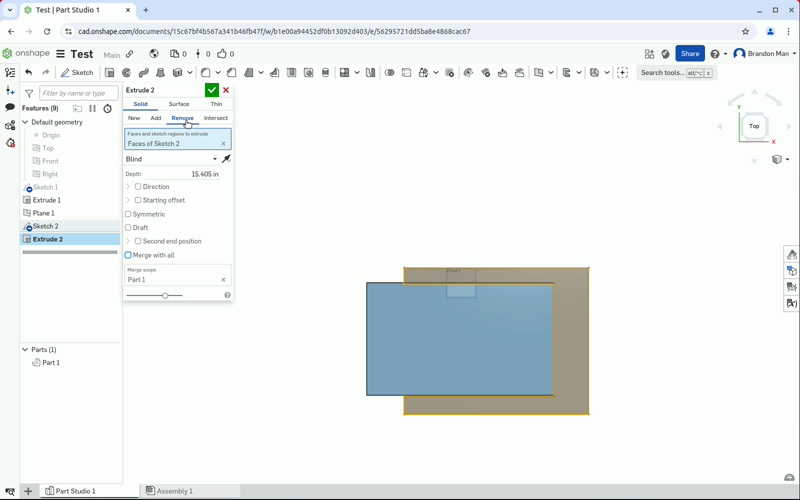
key(space)
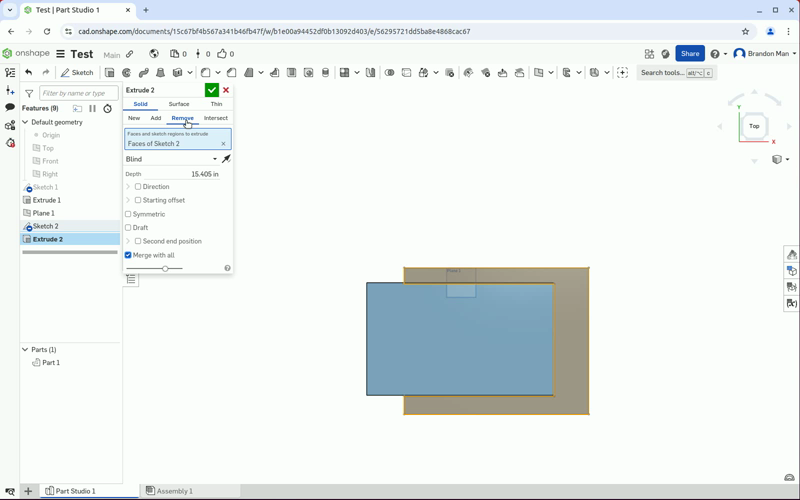
key(enter)
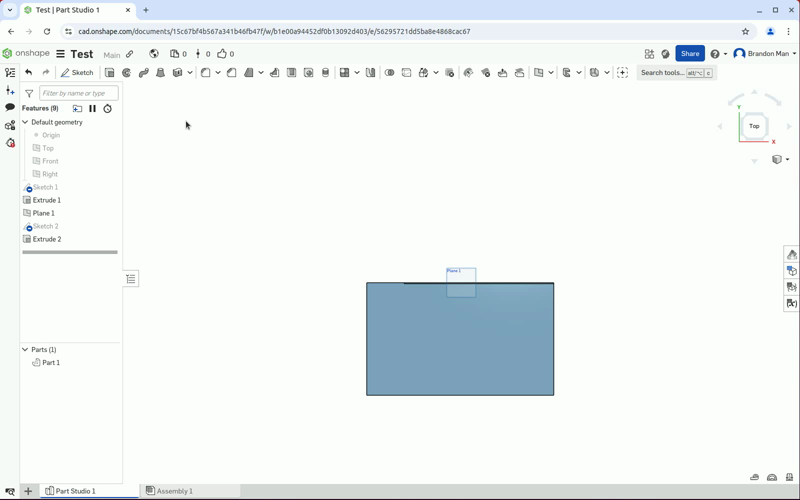
key(shift+h)
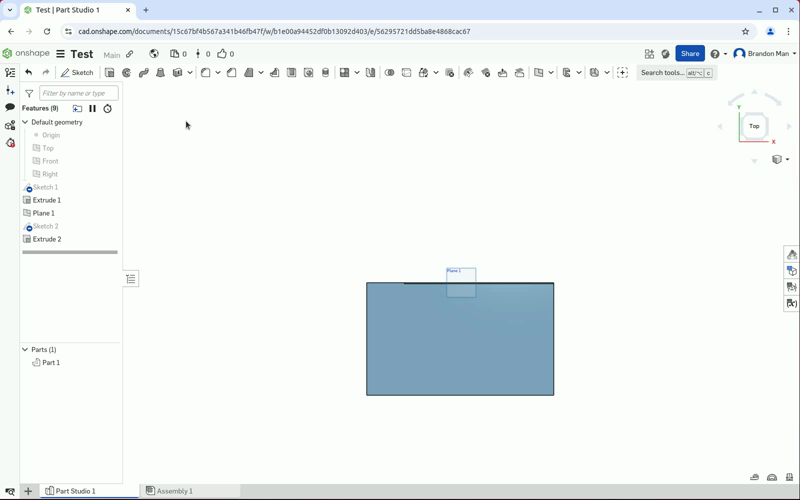
key(shift+h)
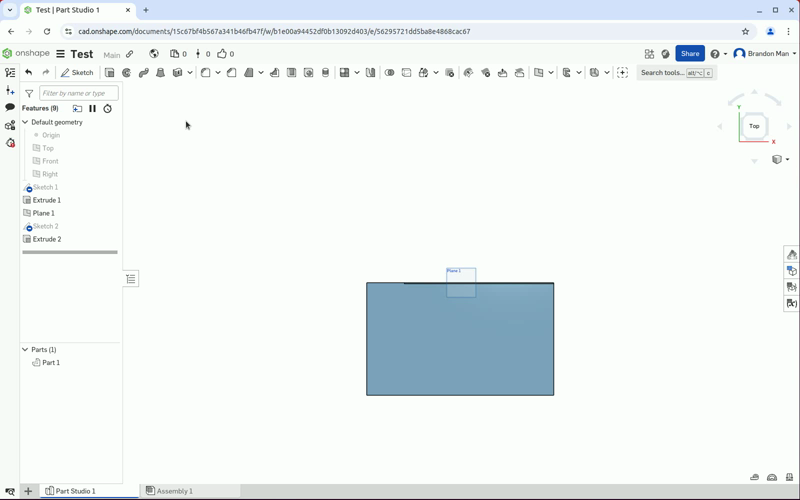
mouse_move(73, 189)
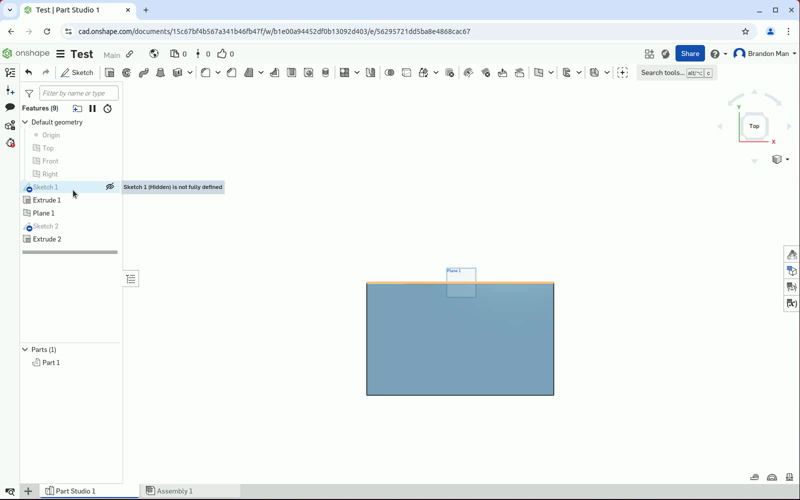
click(73, 189)
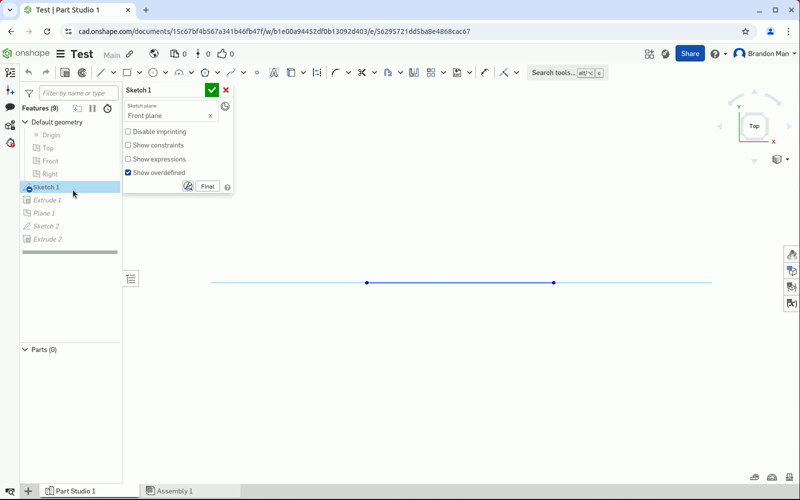
mouse_move(229, 92)
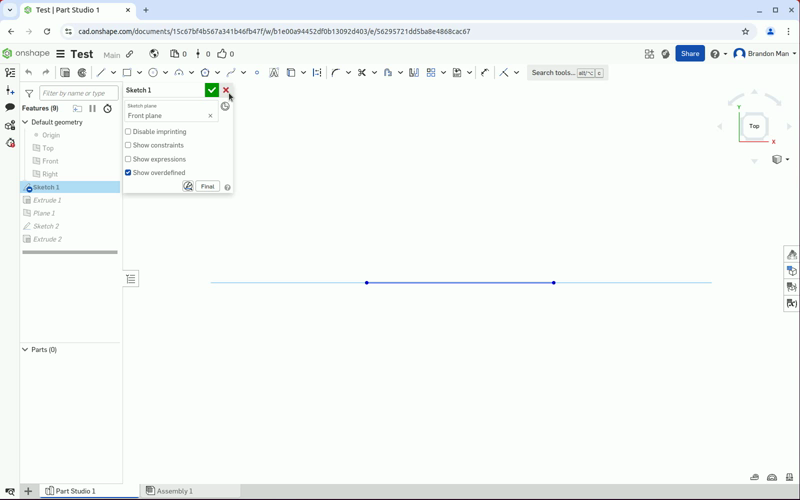
click(229, 92)
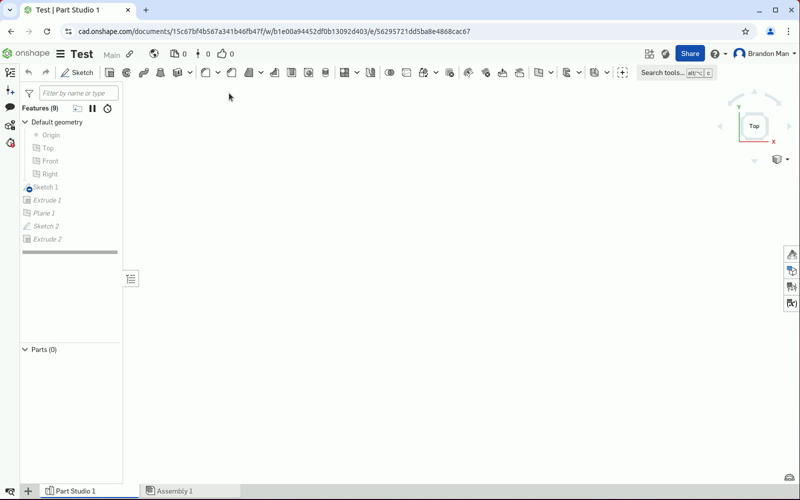
key(shift+s)
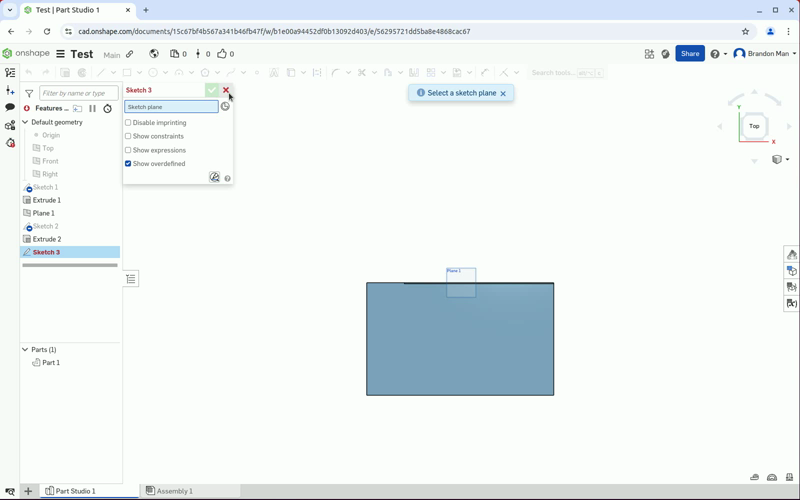
mouse_move(73, 215)
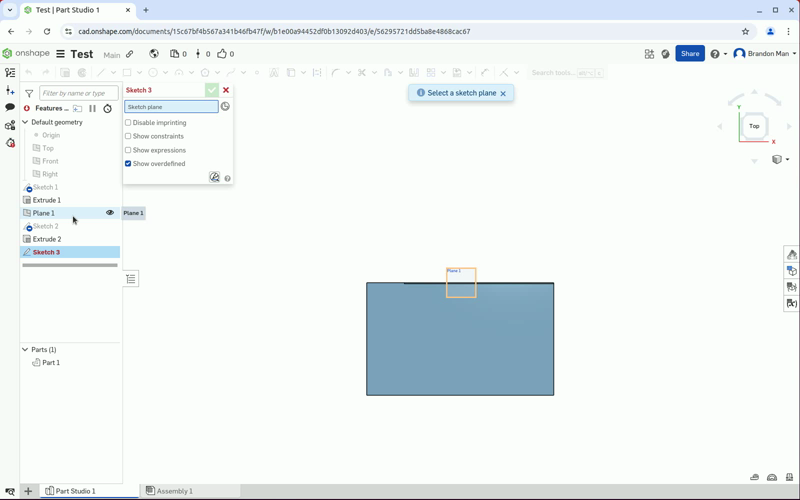
click(73, 215)
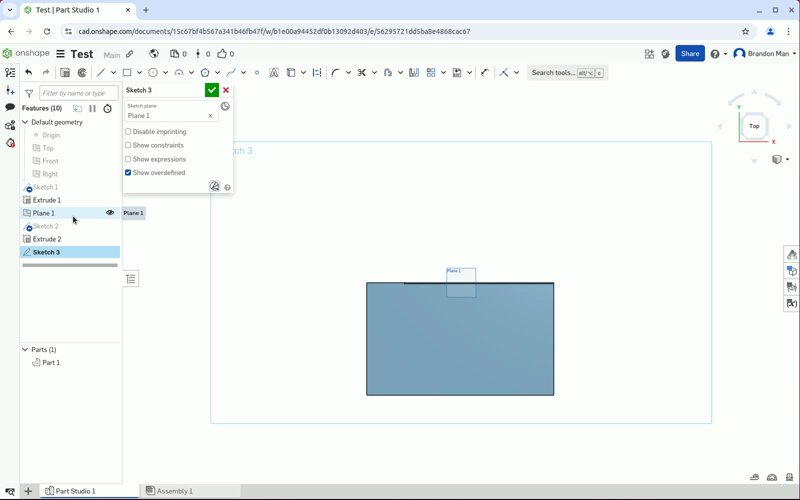
mouse_move(73, 352)
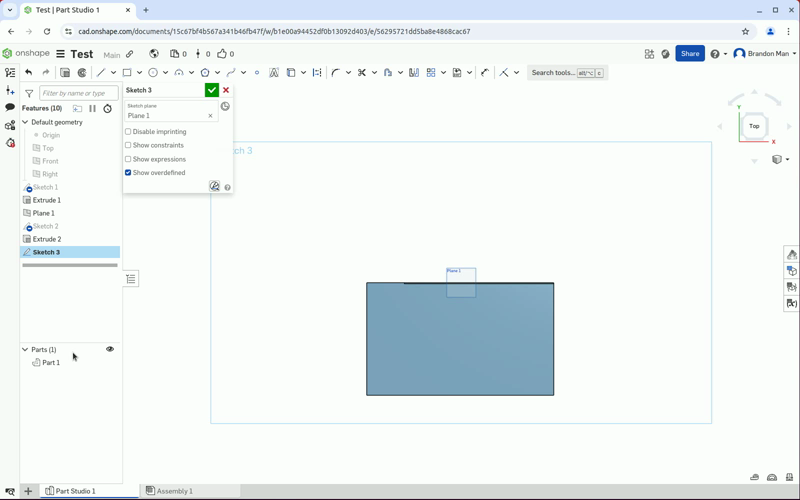
key(y)
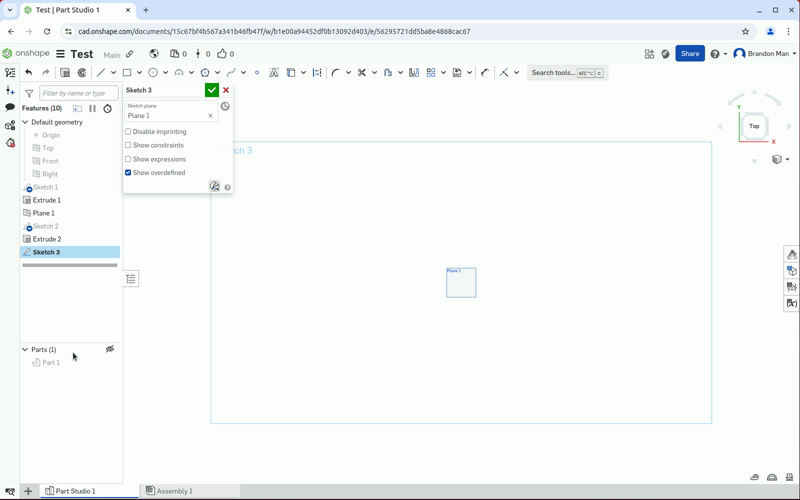
key(l)
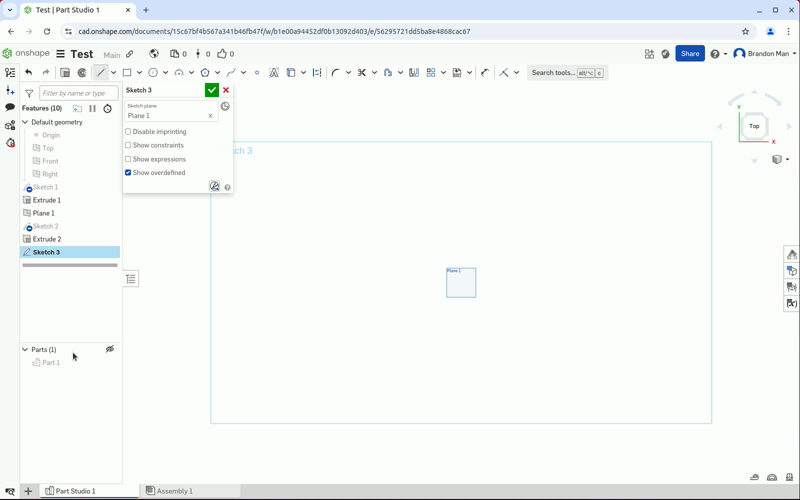
key_down(shift)
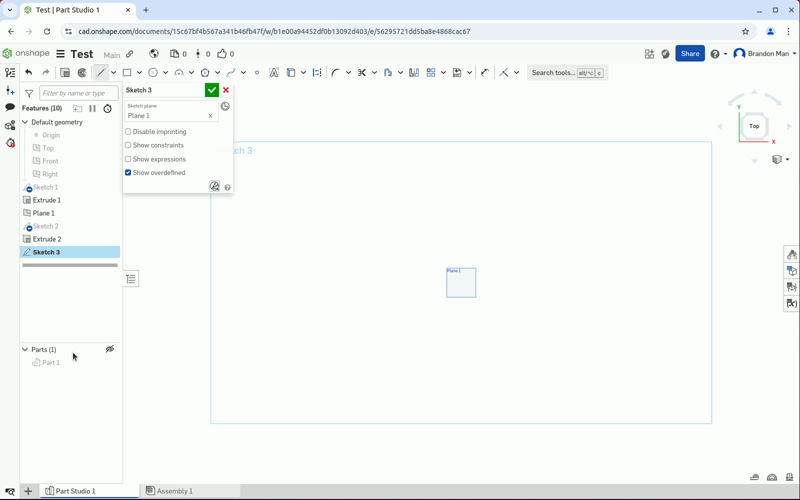
mouse_move(404, 395)
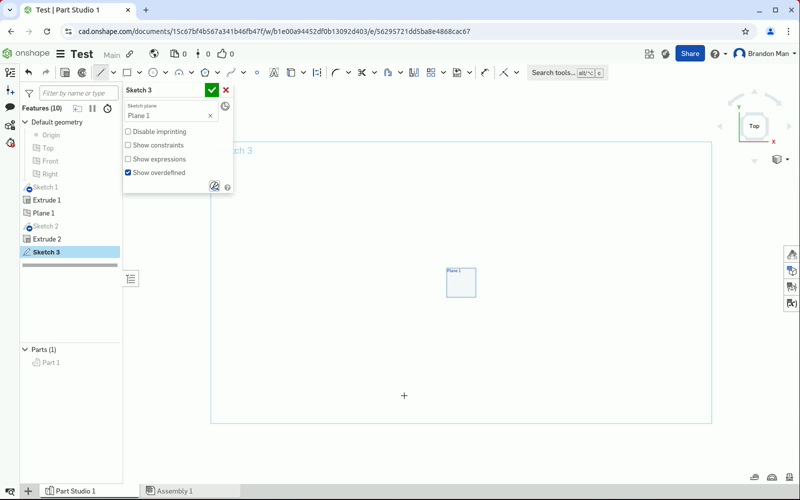
click(404, 395)
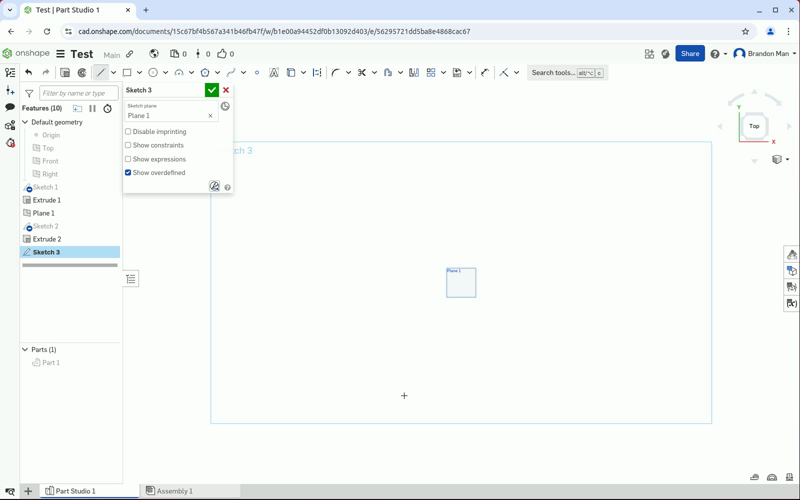
key_up(shift)
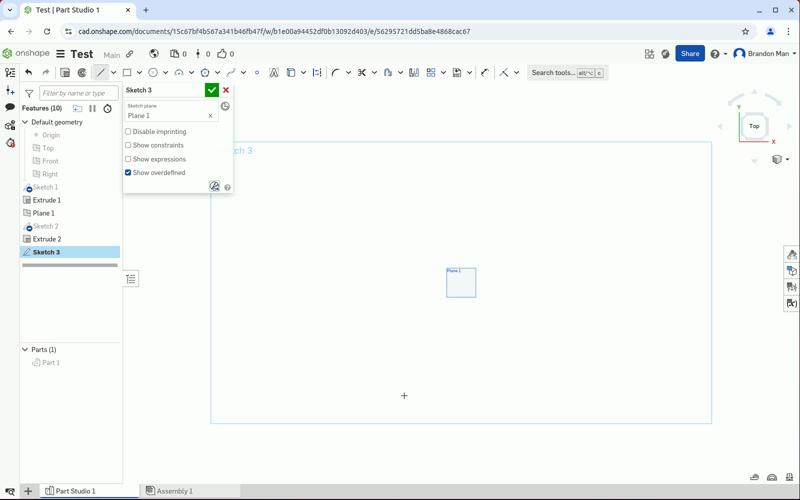
key_down(shift)
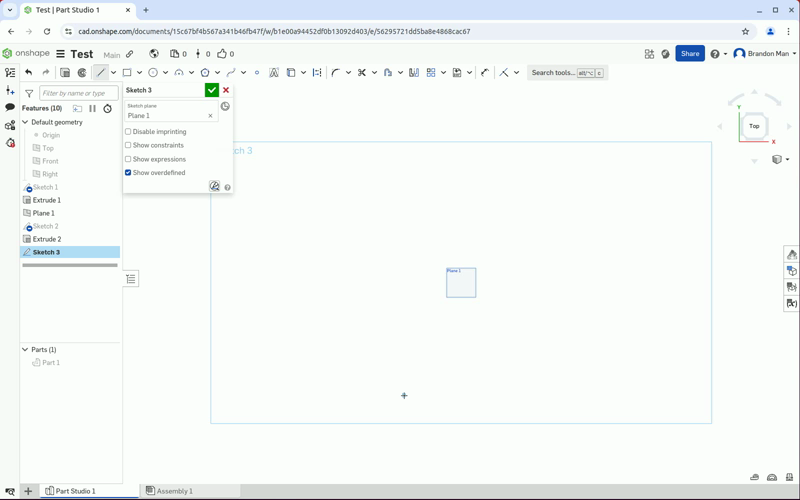
mouse_move(554, 395)
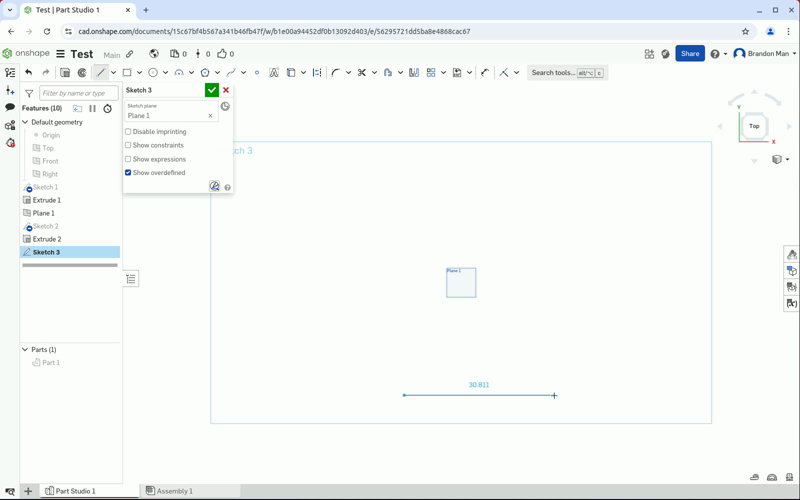
click(554, 395)
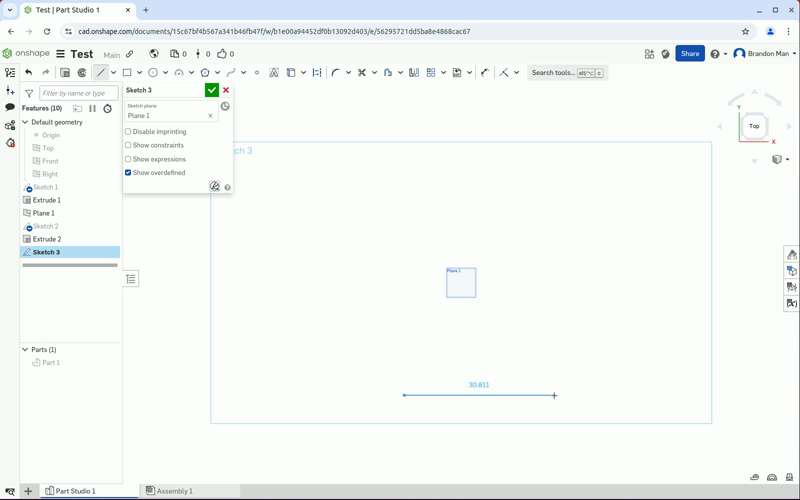
key_up(shift)
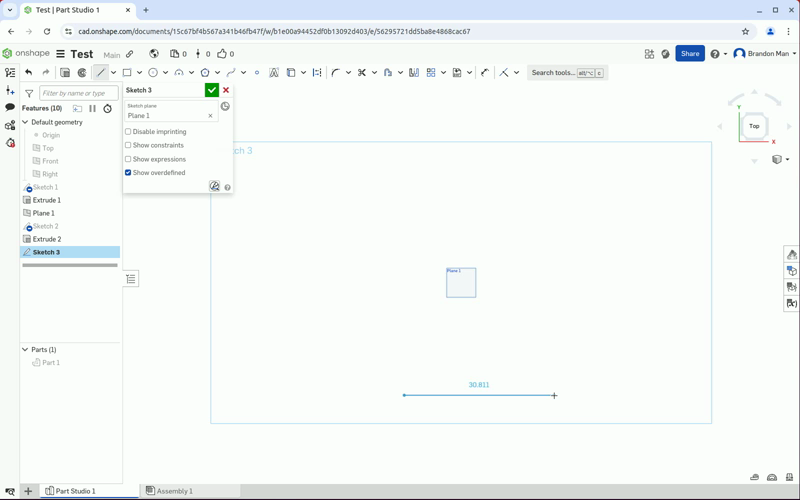
key_down(shift)
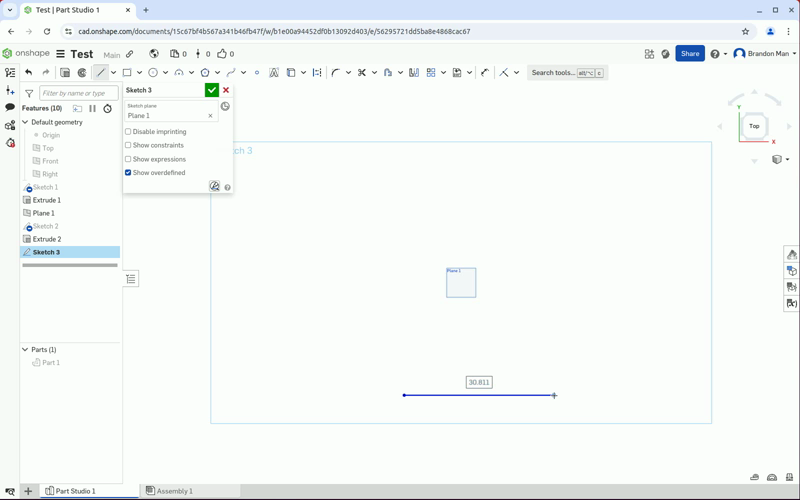
mouse_move(554, 283)
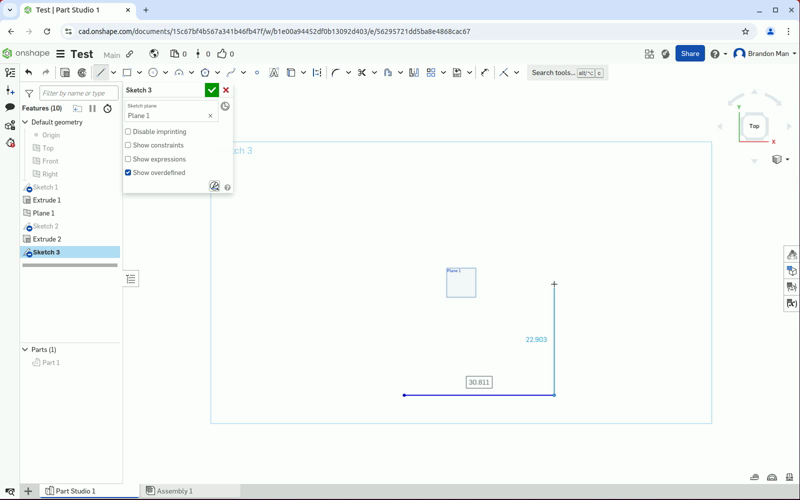
click(554, 283)
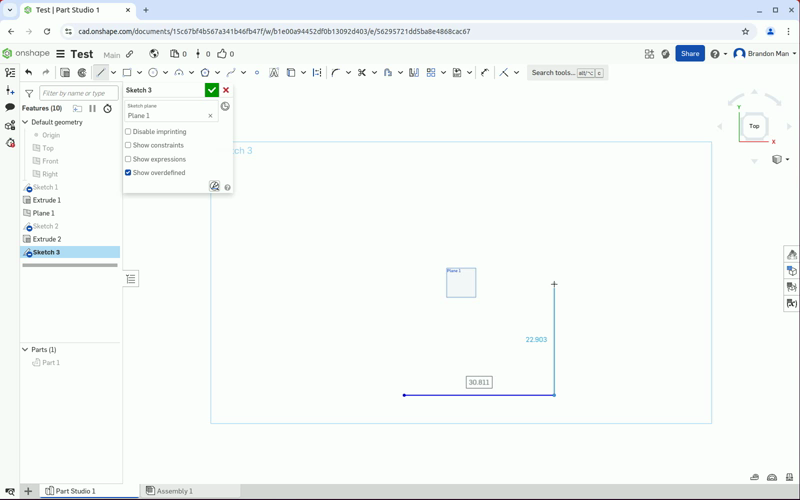
key_up(shift)
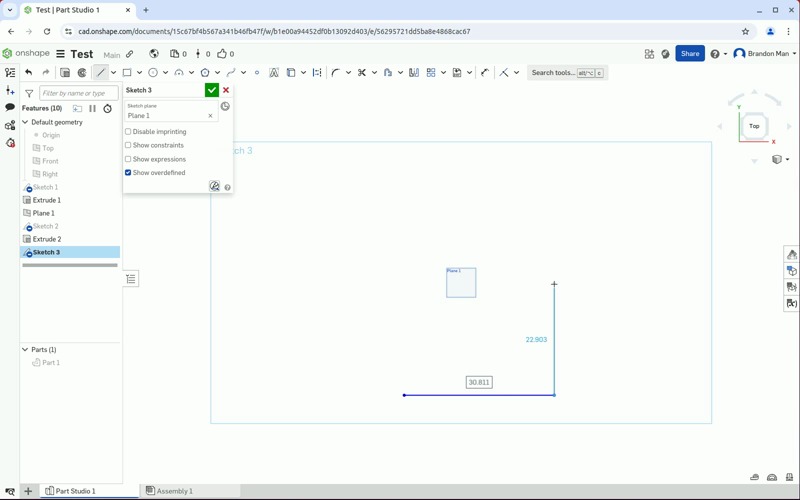
key_down(shift)
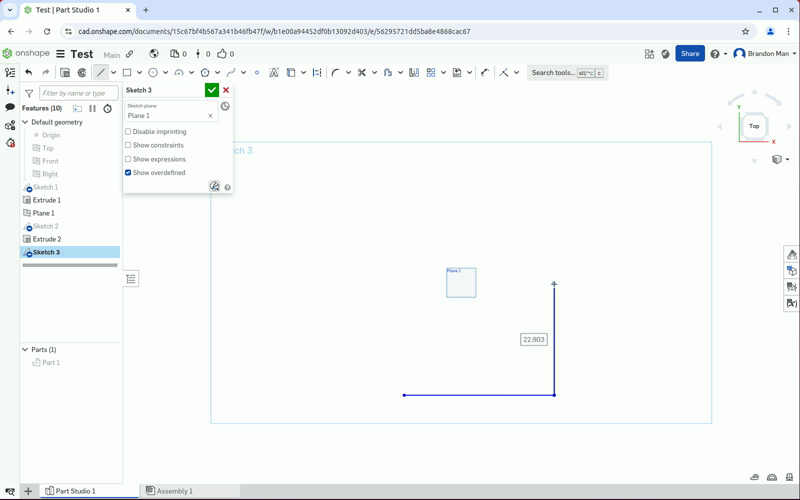
mouse_move(404, 283)
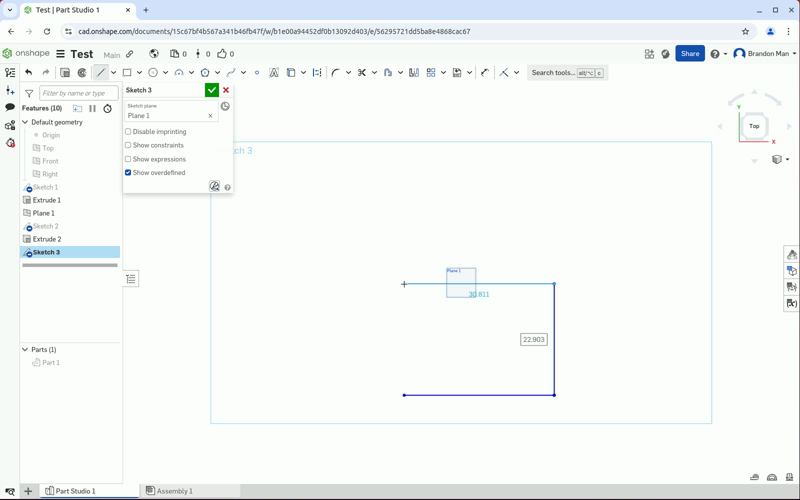
click(404, 283)
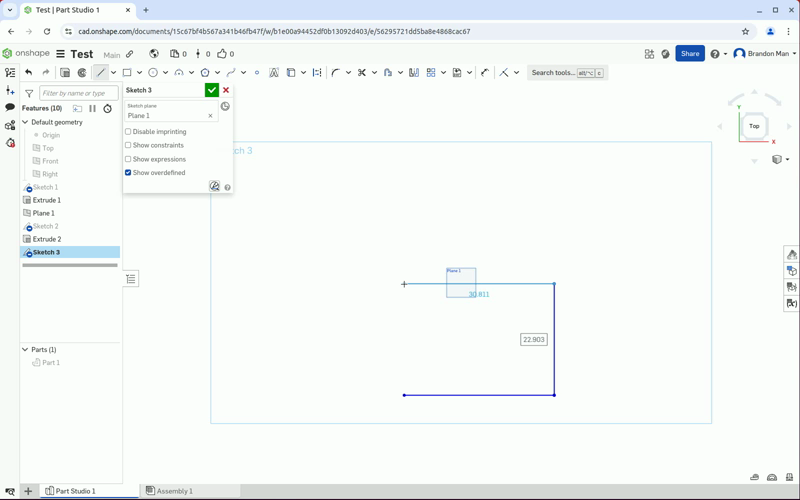
key_up(shift)
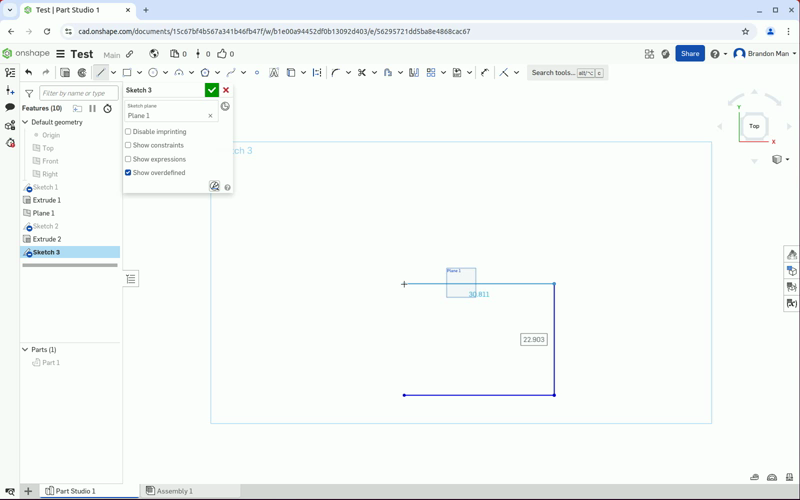
key_down(shift)
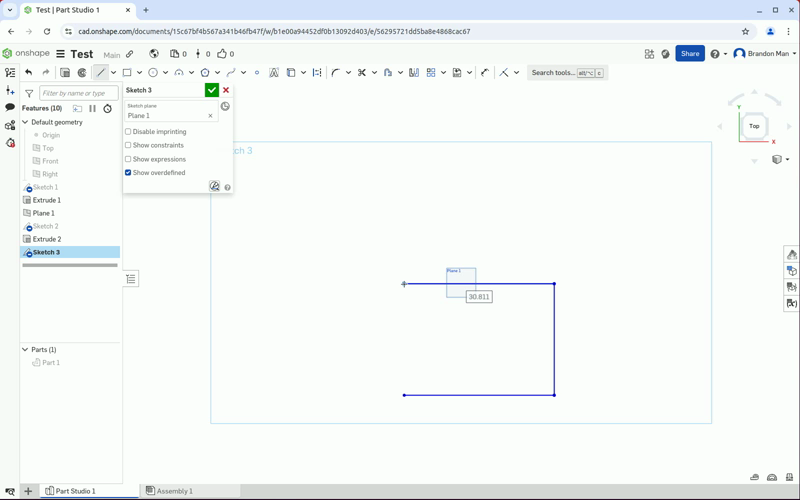
mouse_move(404, 395)
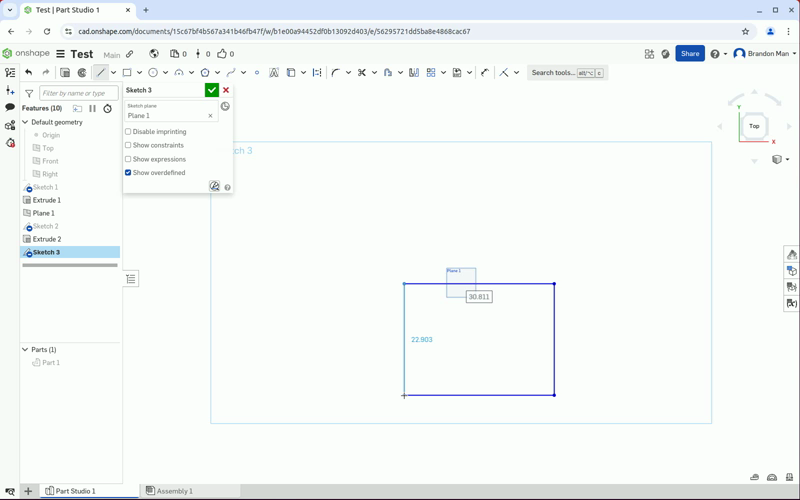
key_up(shift)
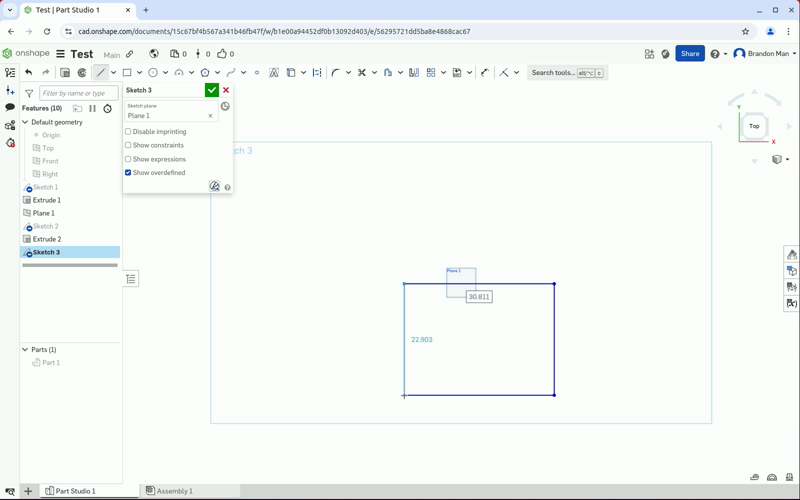
click(404, 395)
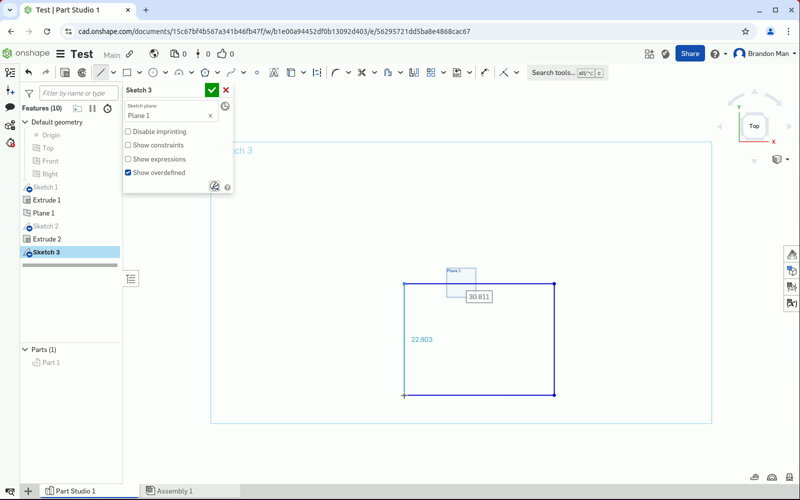
key(esc)
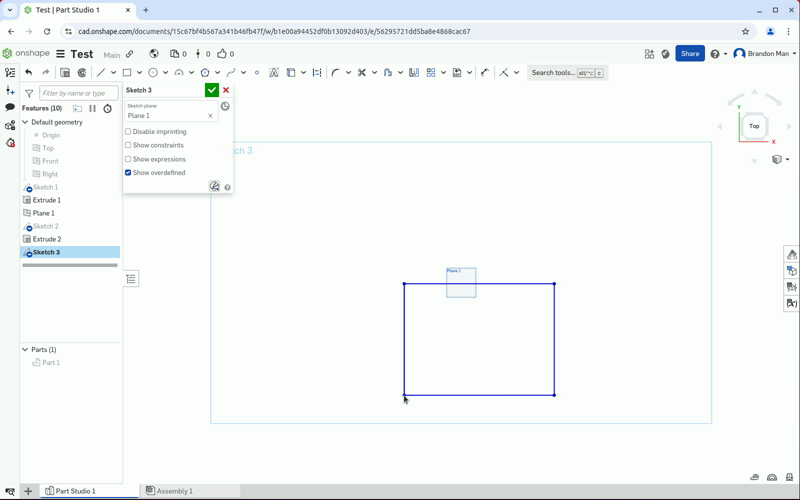
mouse_move(471, 303)
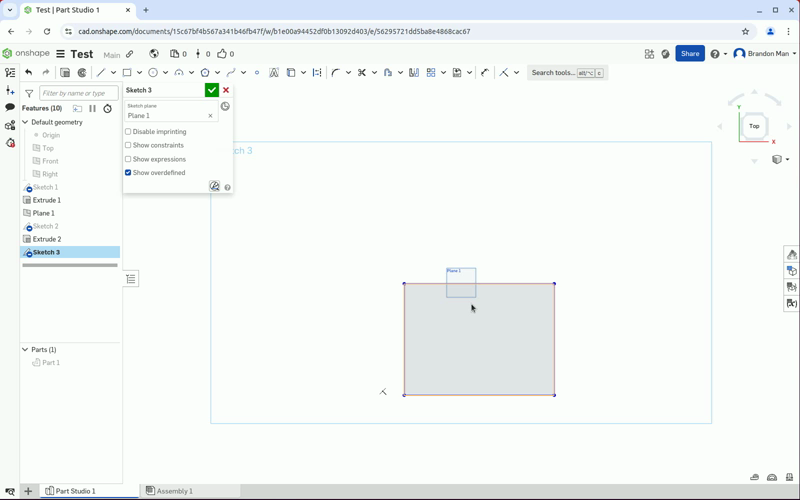
click(471, 303)
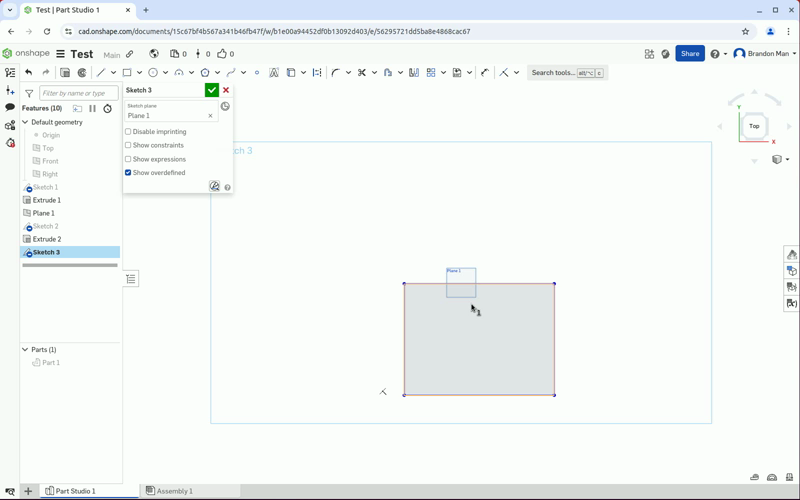
mouse_move(73, 352)
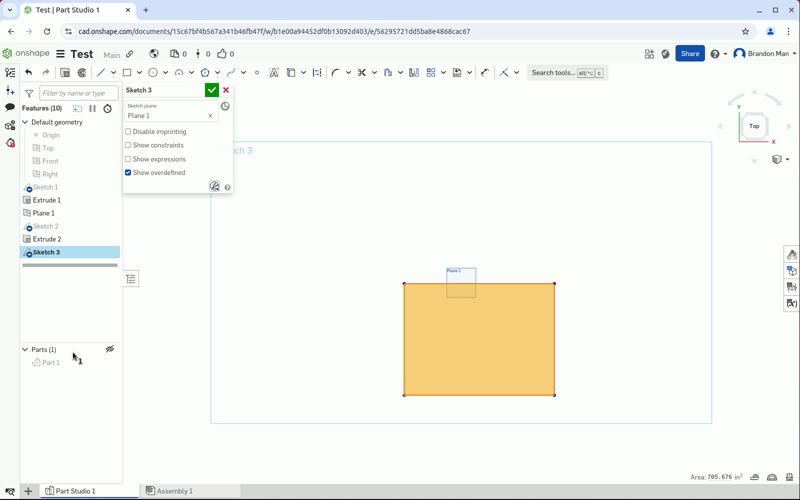
key(shift+y)
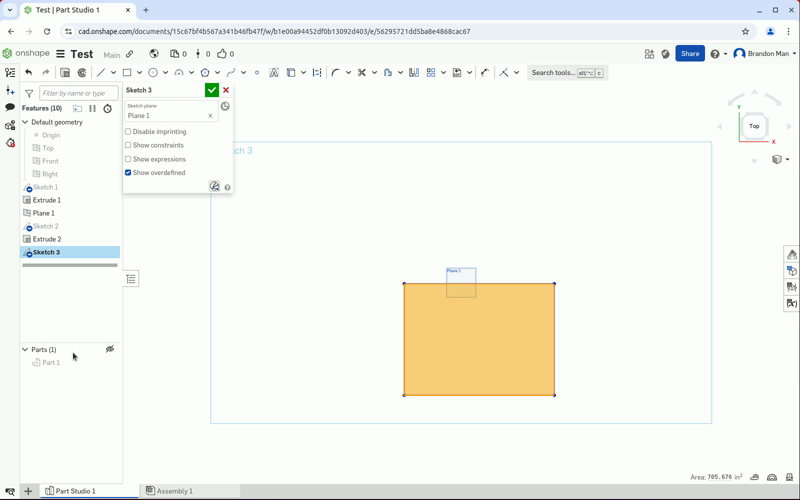
key(shift+e)
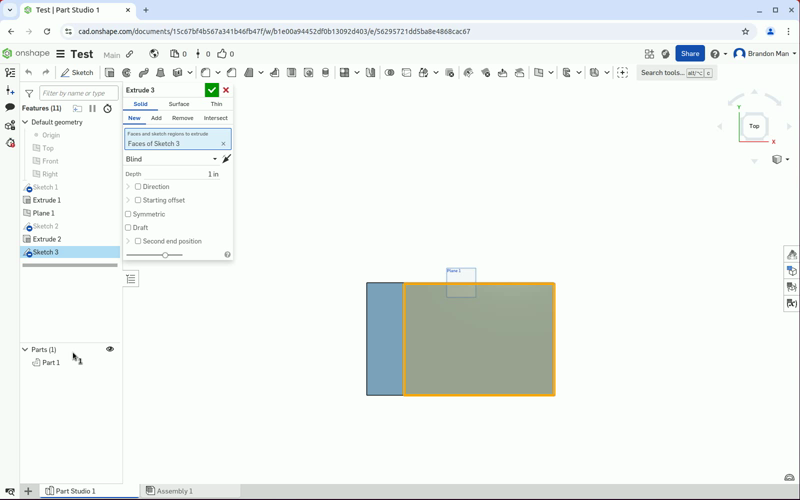
mouse_move(143, 106)
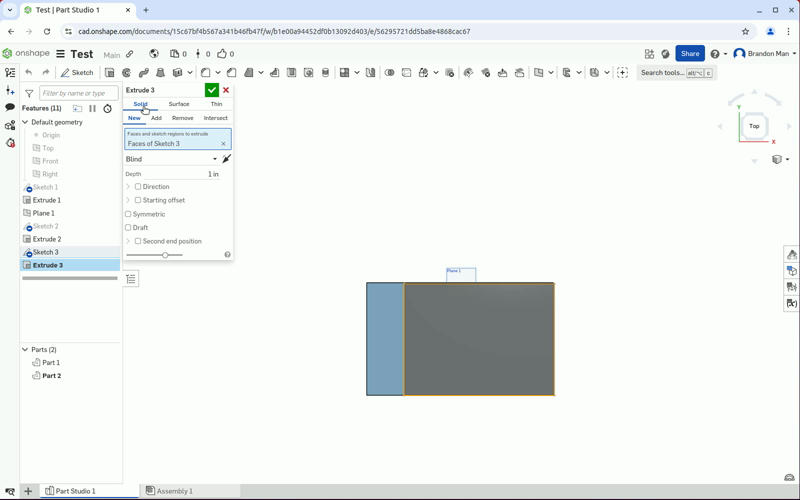
click(143, 106)
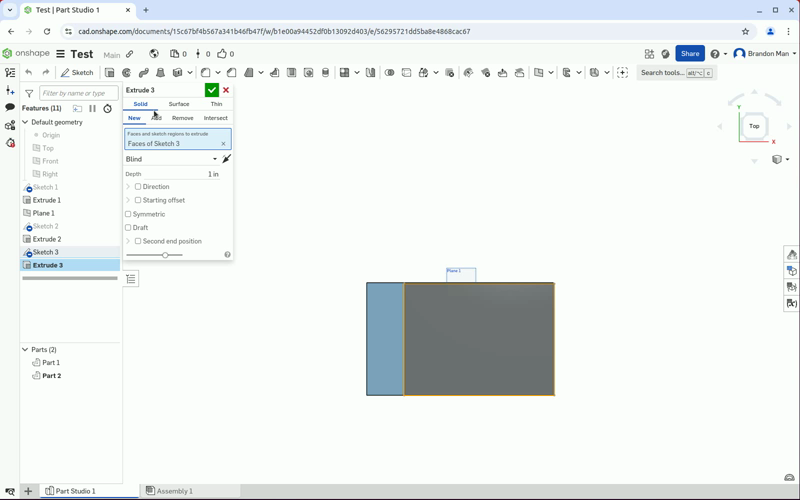
mouse_move(186, 120)
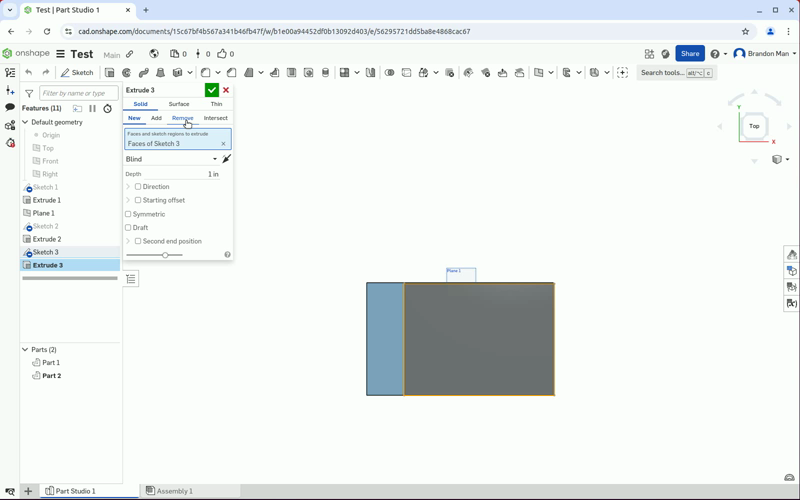
click(186, 120)
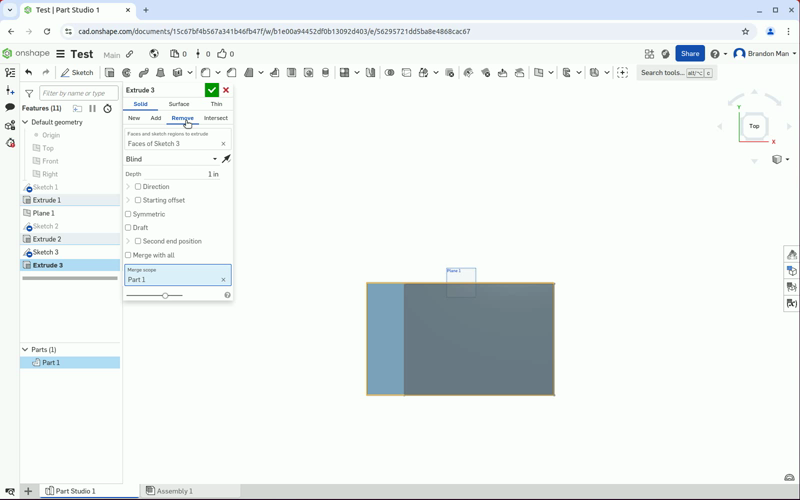
key(tab, 4)
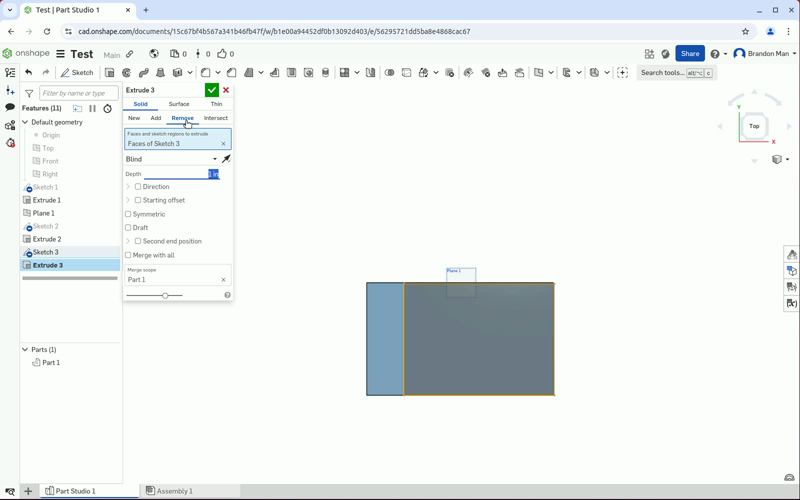
text(15.405)
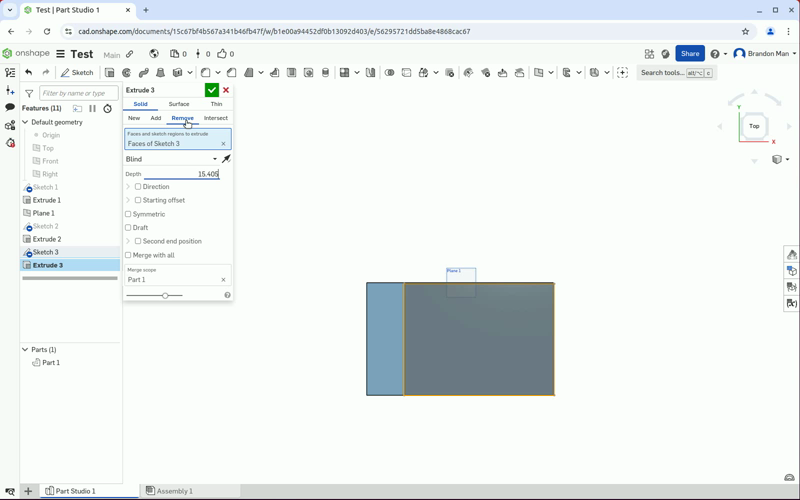
key(tab, 6)
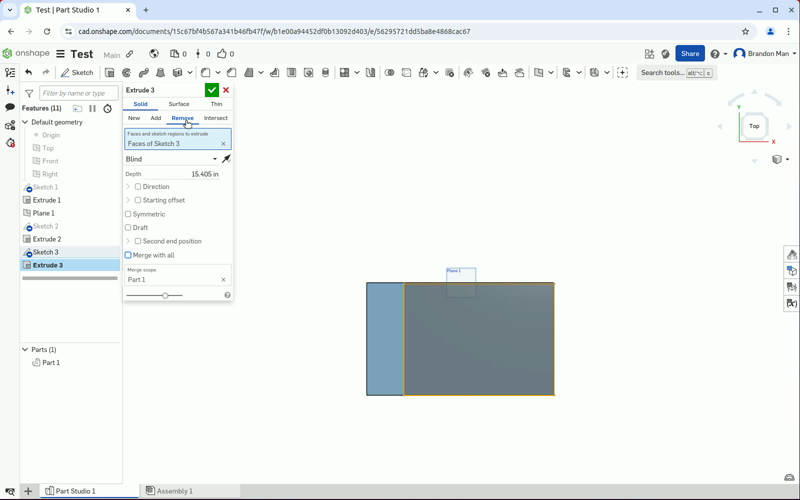
key(space)
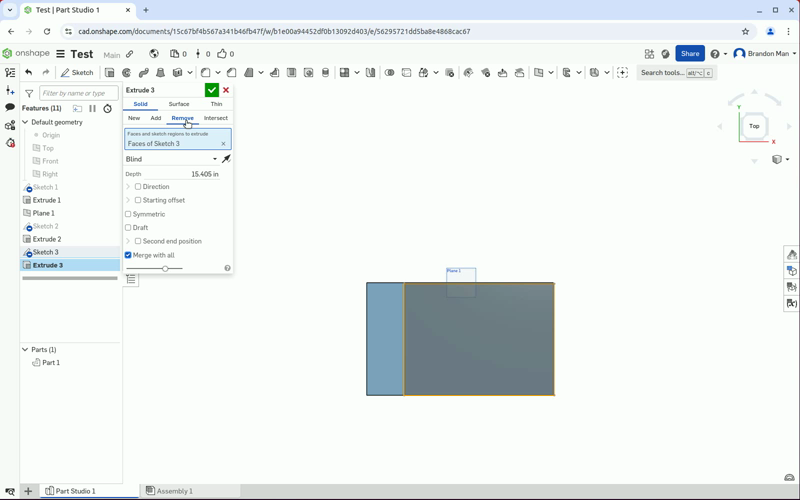
key(enter)
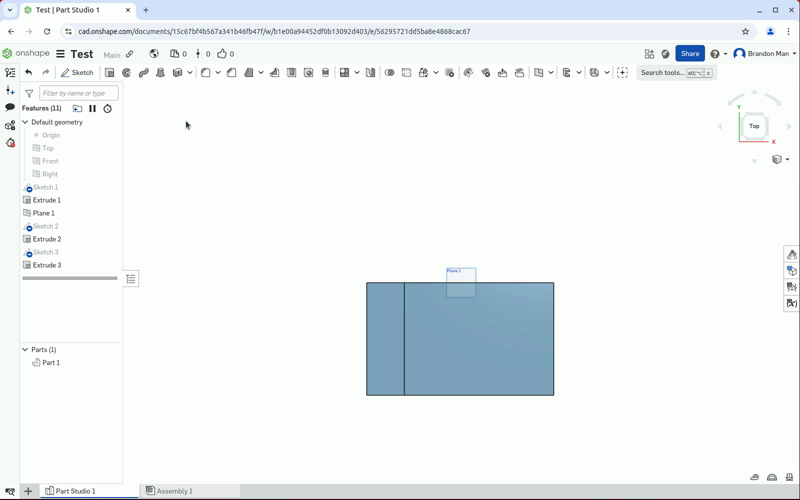
key(shift+h)
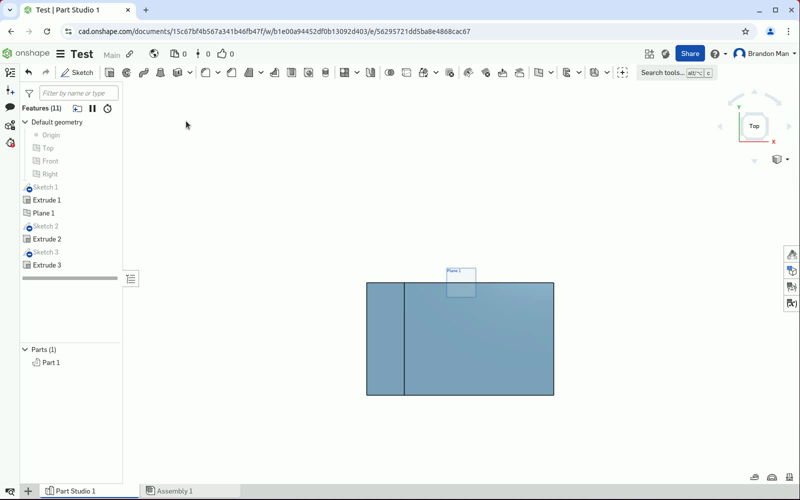
key(shift+h)
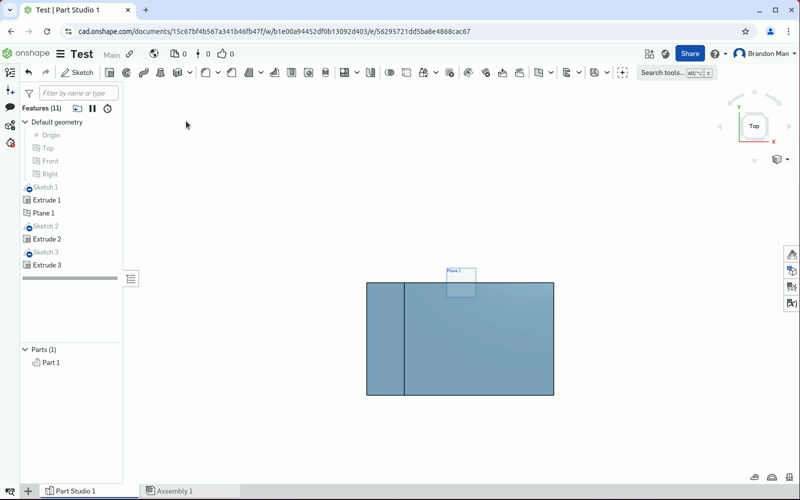
key(shift+7)
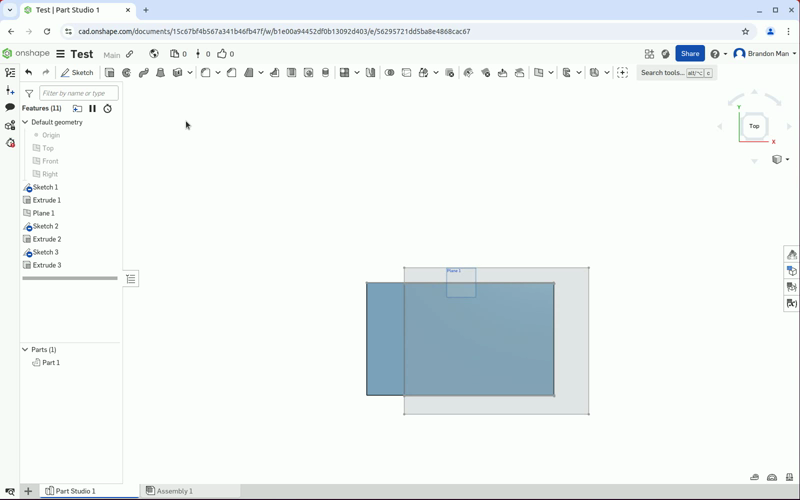
key(up, 3)
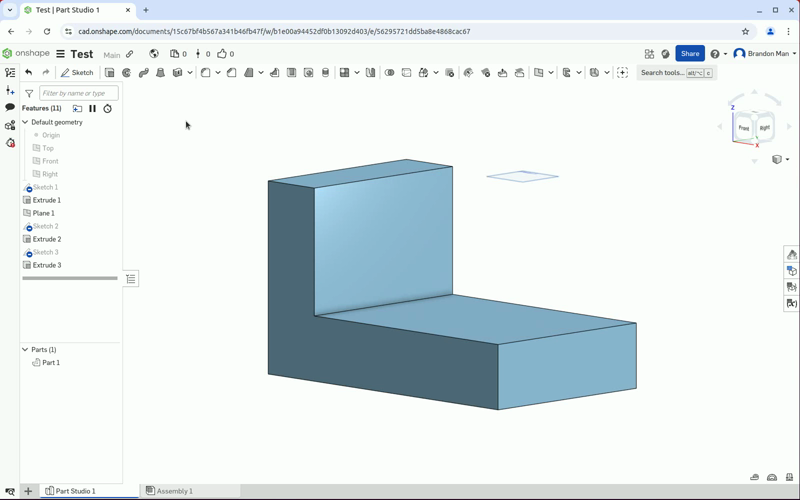
key(left, 3)
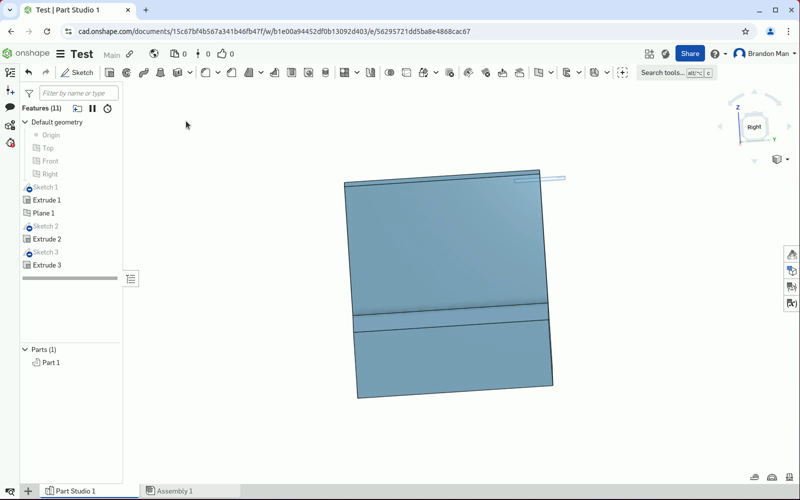
key(right, 3)
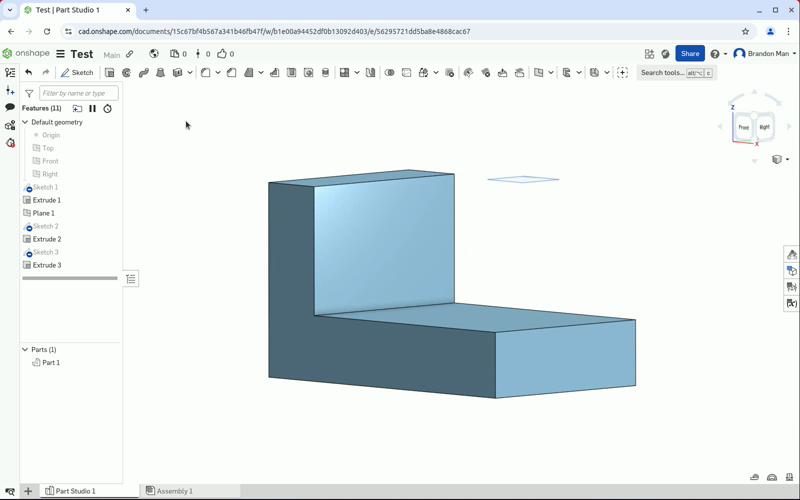
key(down, 3)
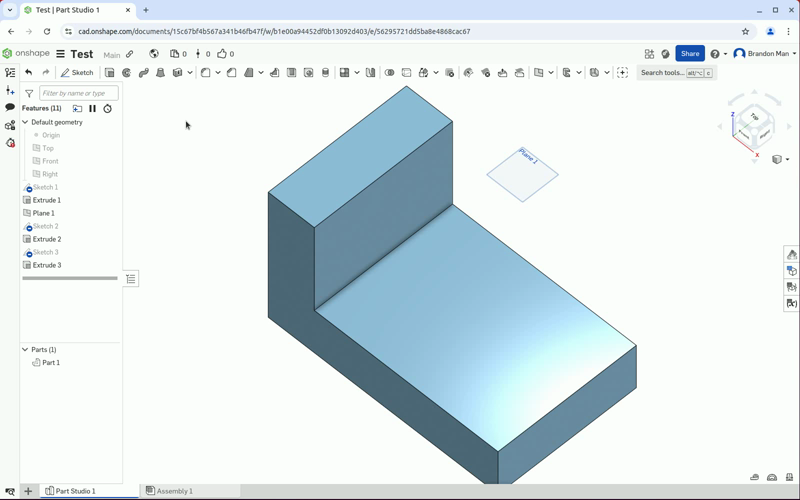
mouse_move(73, 189)
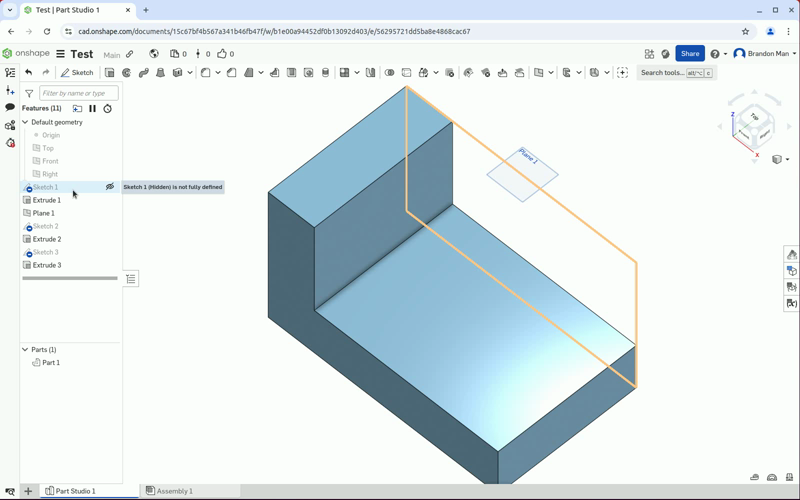
click(73, 189)